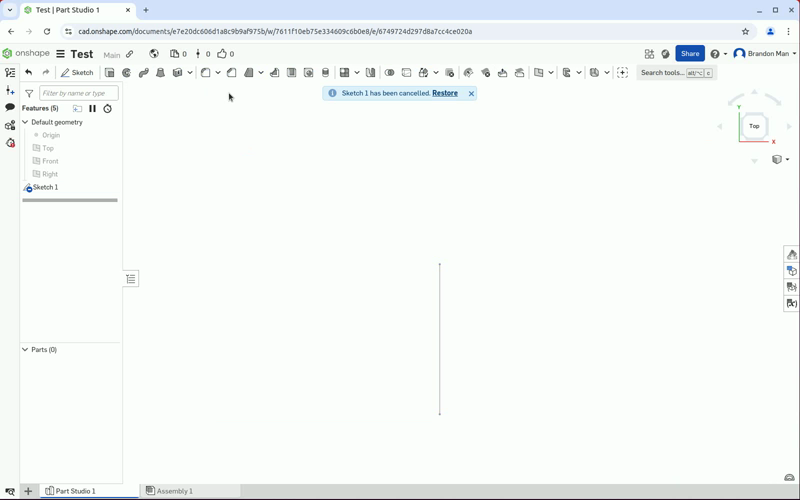
key(shift+h)
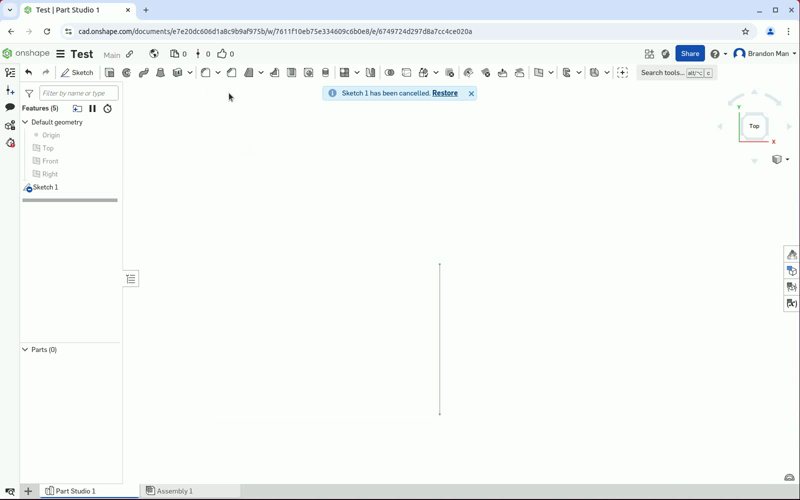
key(shift+s)
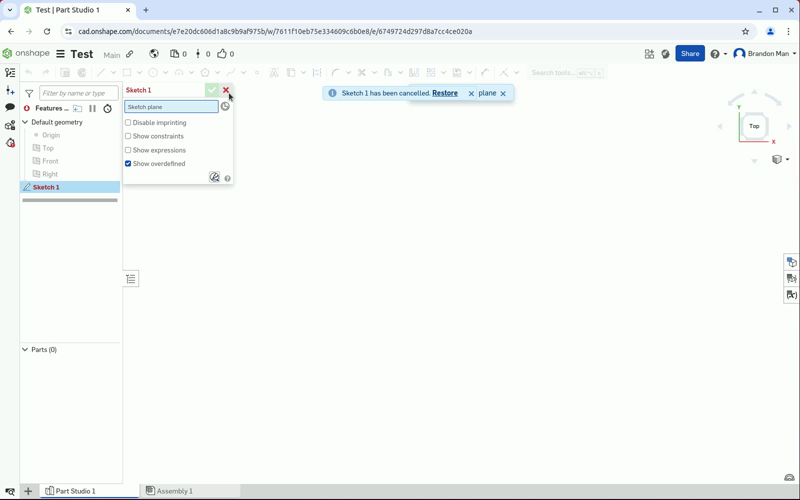
mouse_move(73, 150)
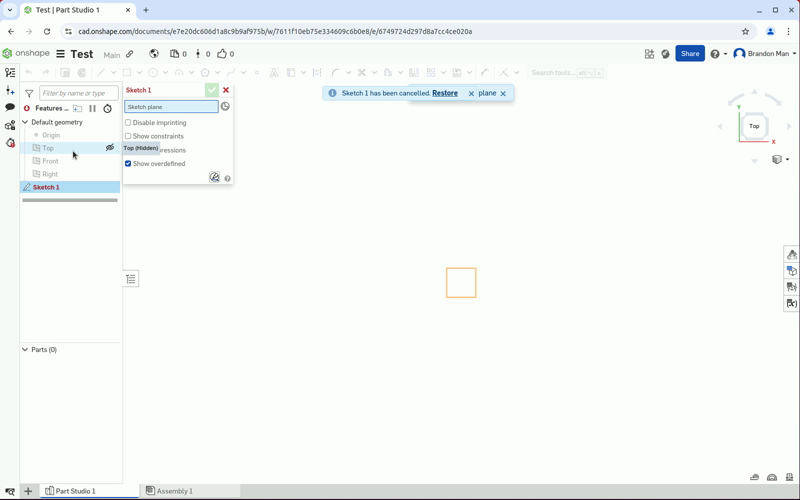
click(73, 150)
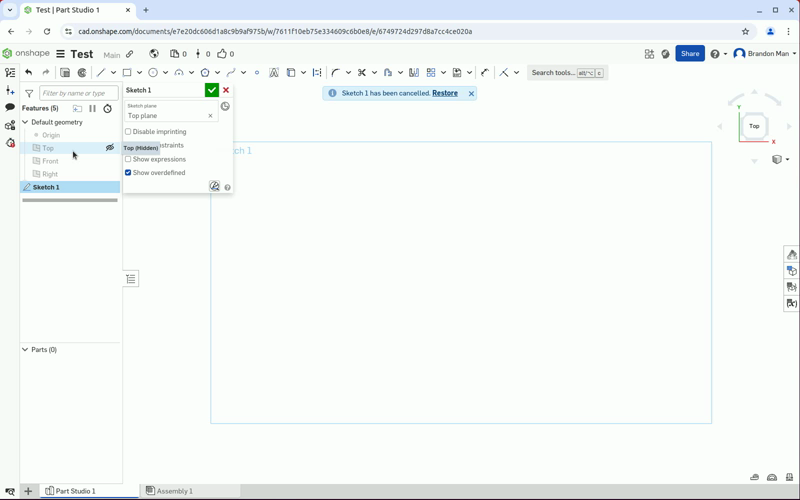
mouse_move(73, 352)
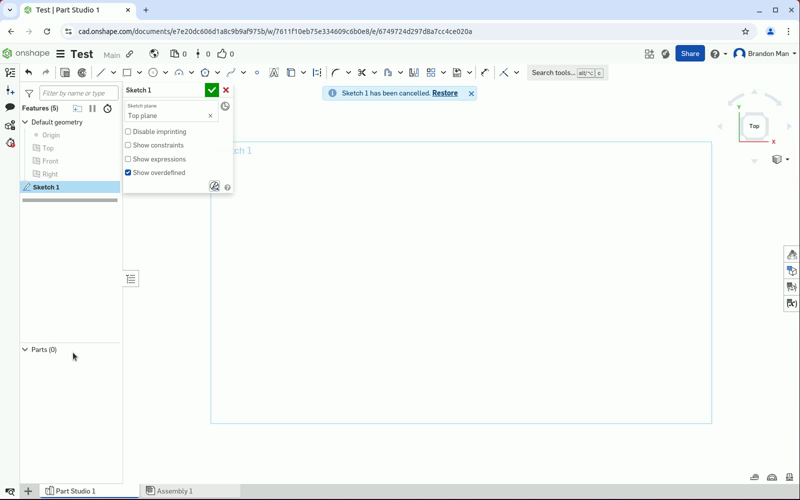
key(y)
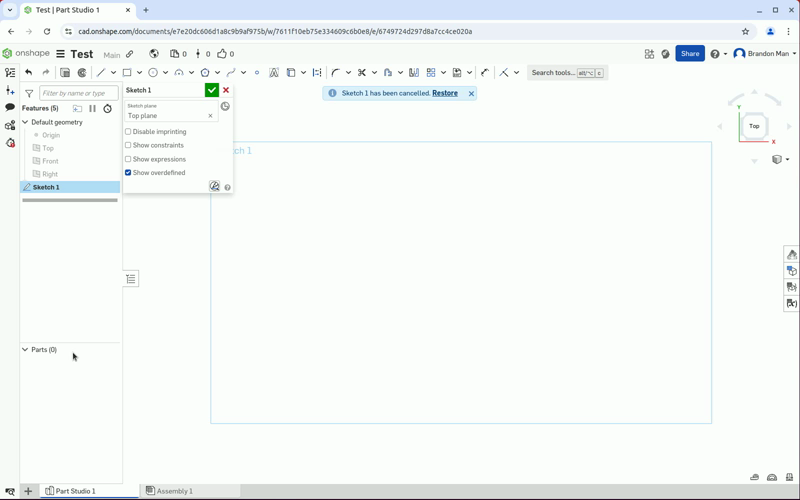
key(l)
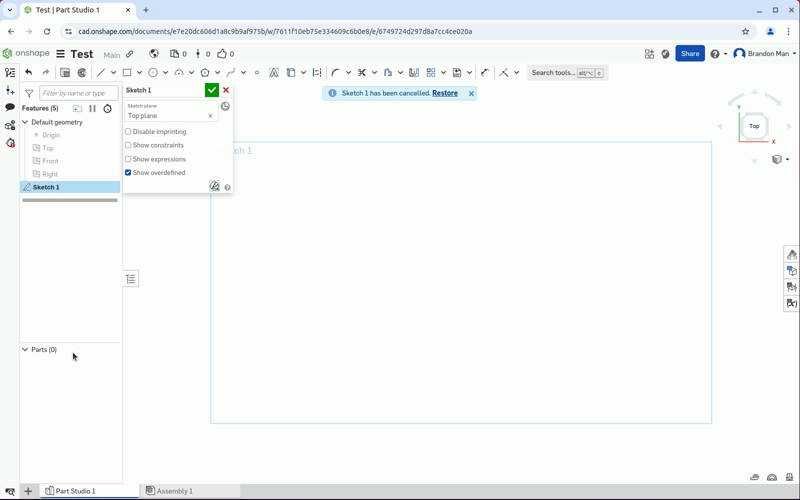
key_down(shift)
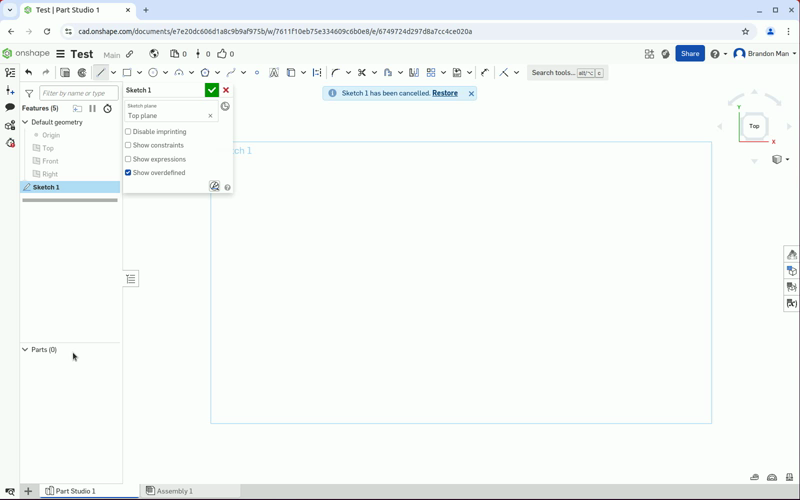
mouse_move(460, 282)
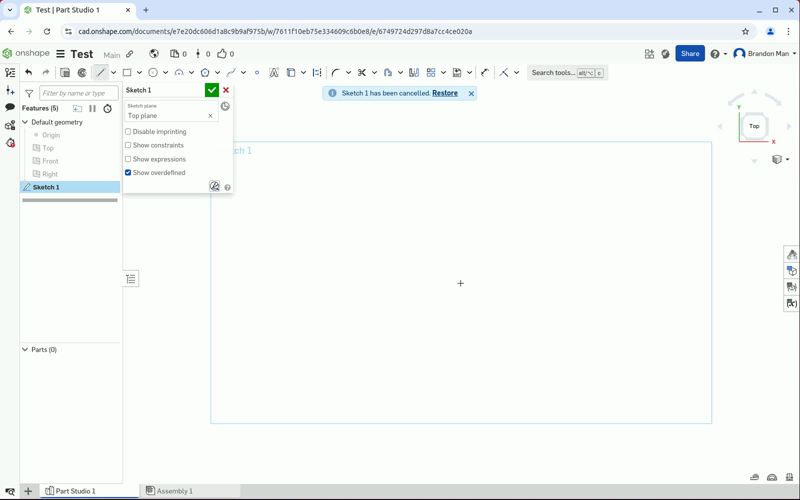
click(460, 282)
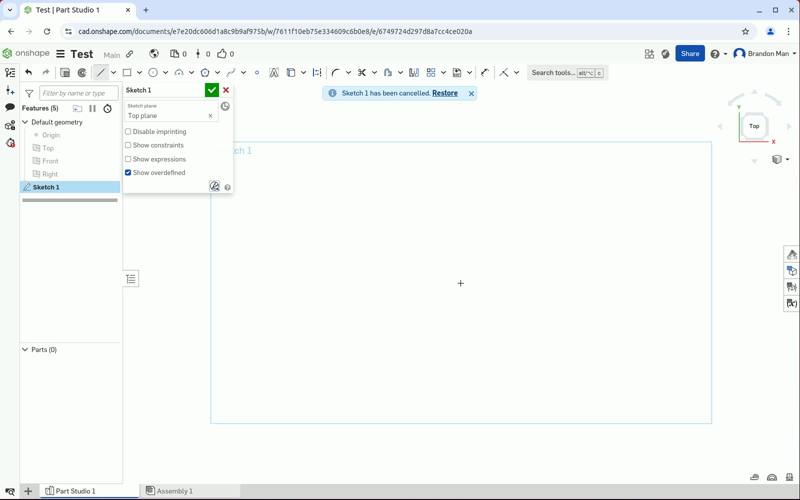
key_up(shift)
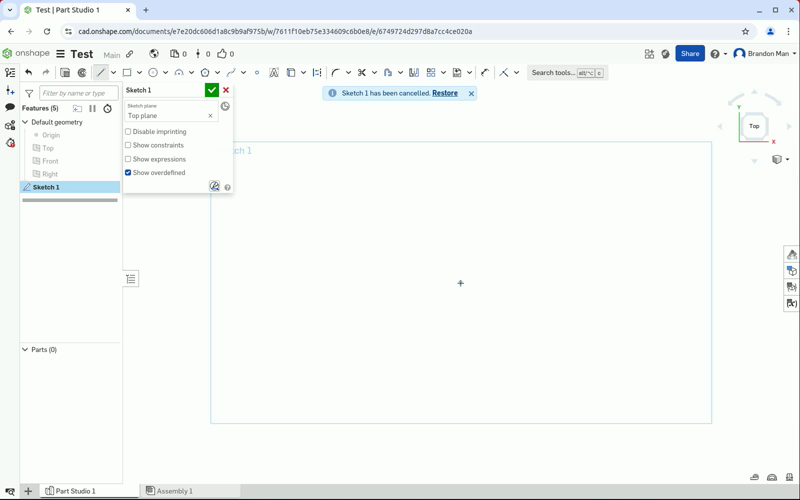
key_down(shift)
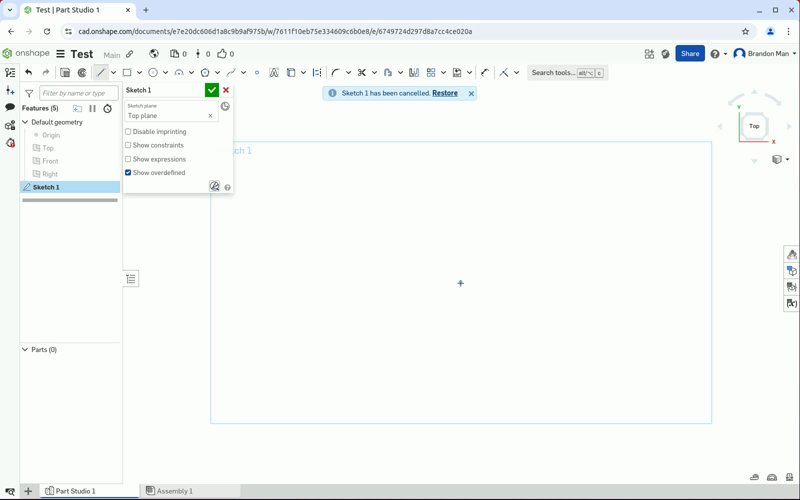
mouse_move(573, 282)
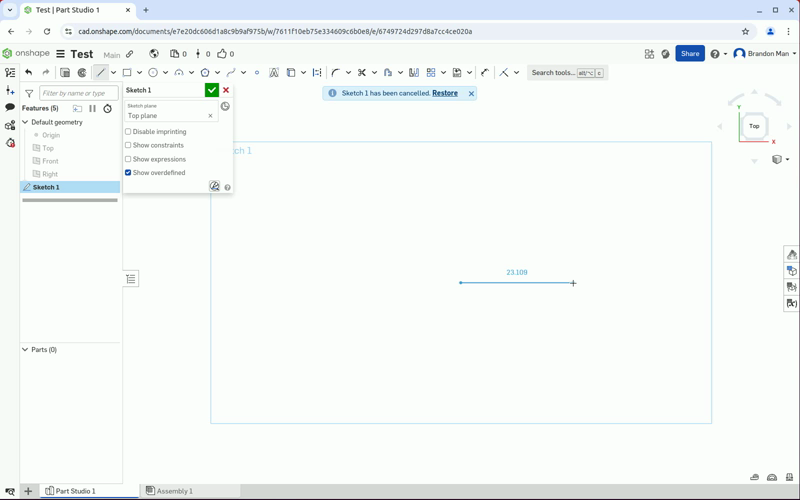
click(573, 282)
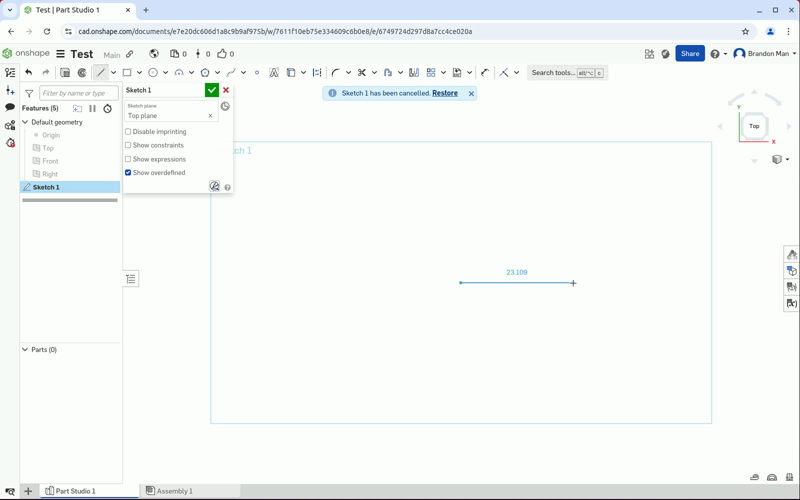
key_up(shift)
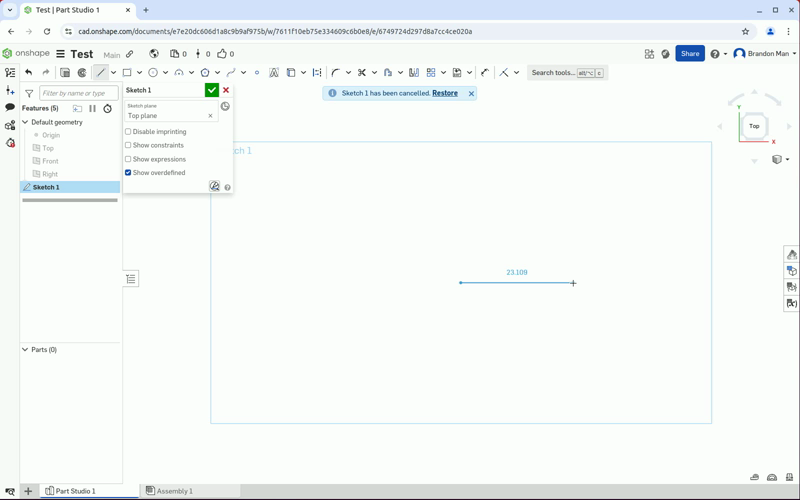
key_down(shift)
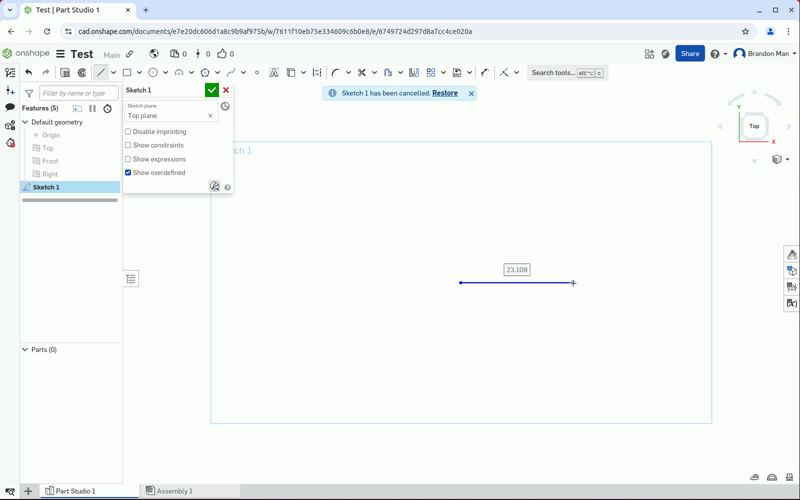
mouse_move(573, 191)
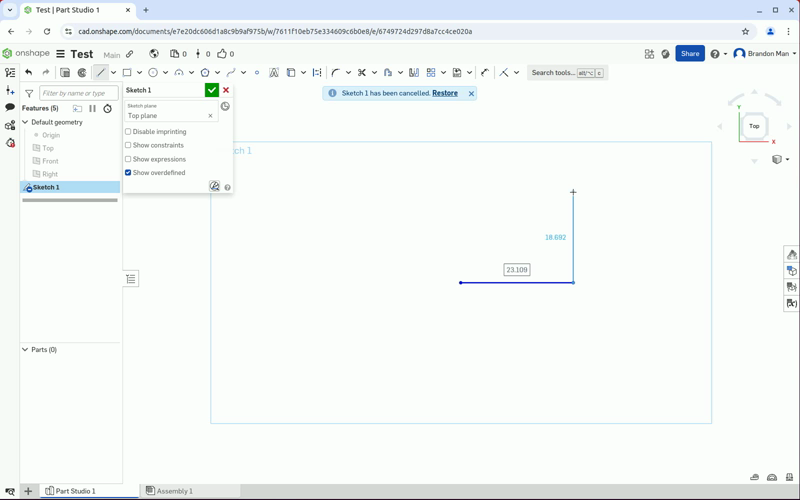
click(573, 191)
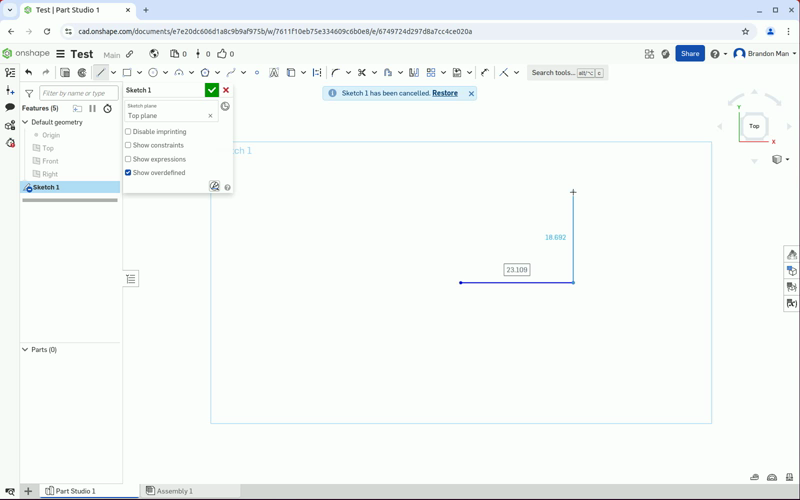
key_up(shift)
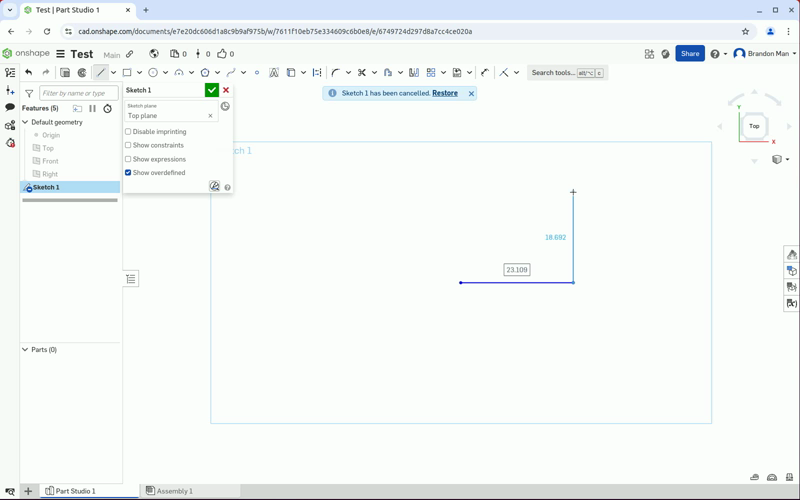
key_down(shift)
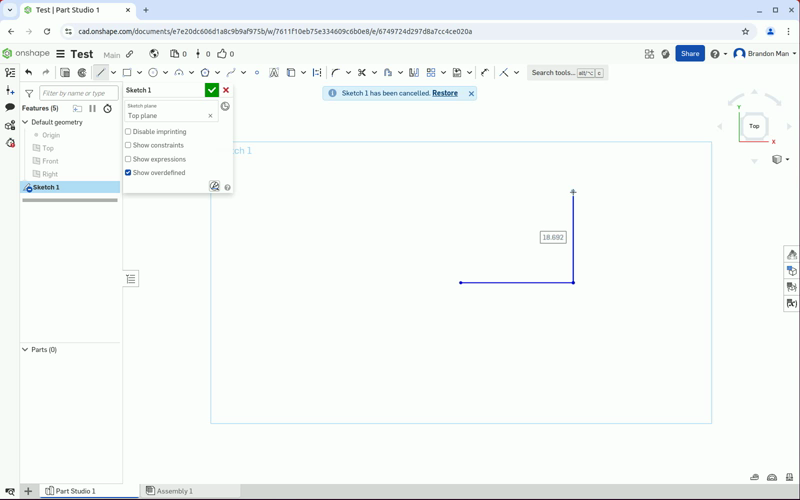
mouse_move(460, 191)
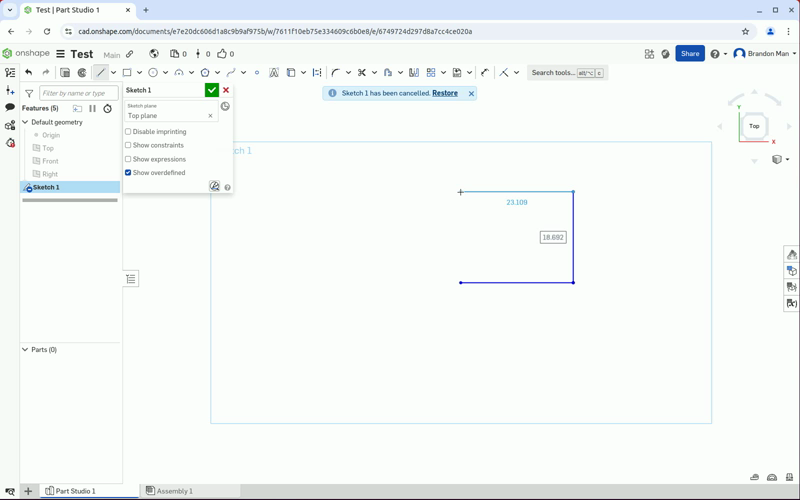
click(460, 191)
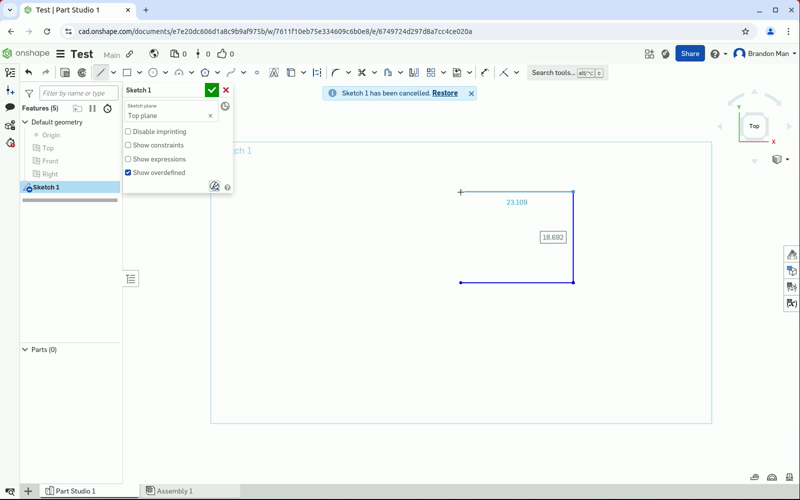
key_up(shift)
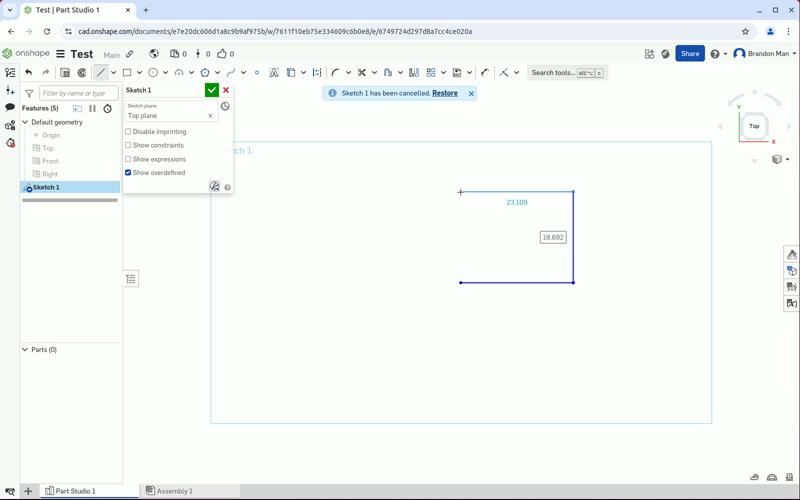
key_down(shift)
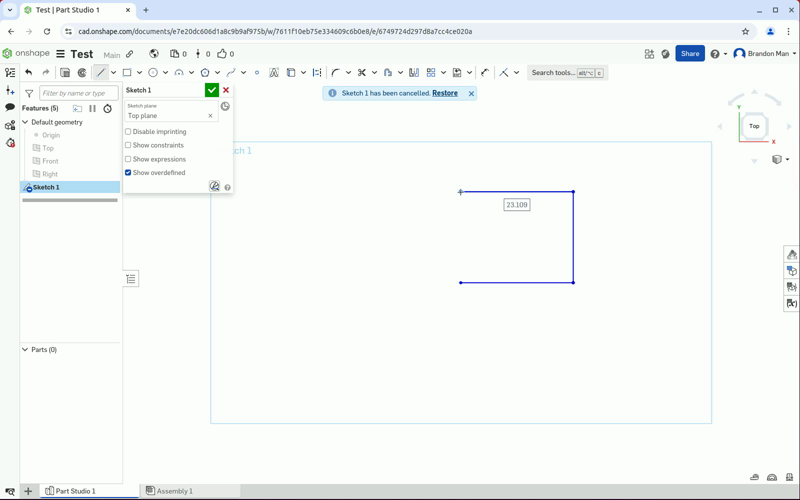
mouse_move(460, 282)
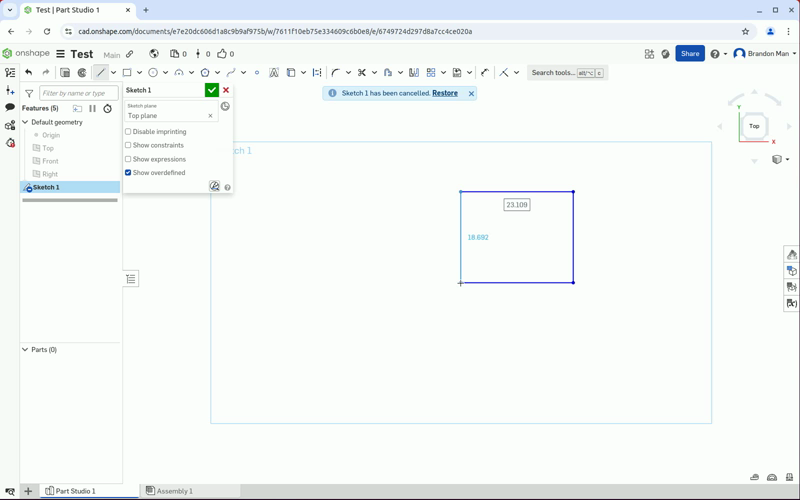
key_up(shift)
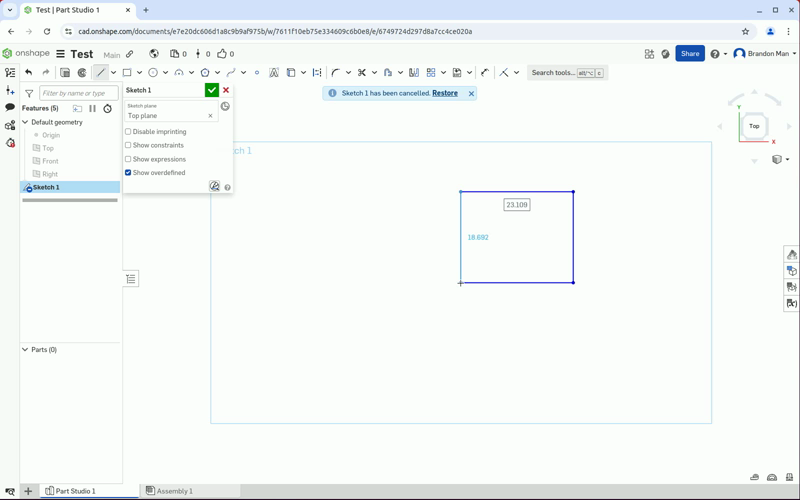
click(460, 282)
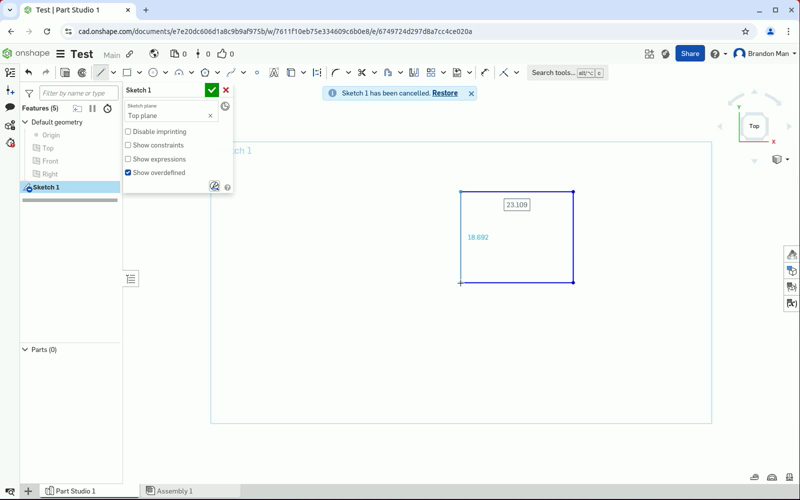
key(esc)
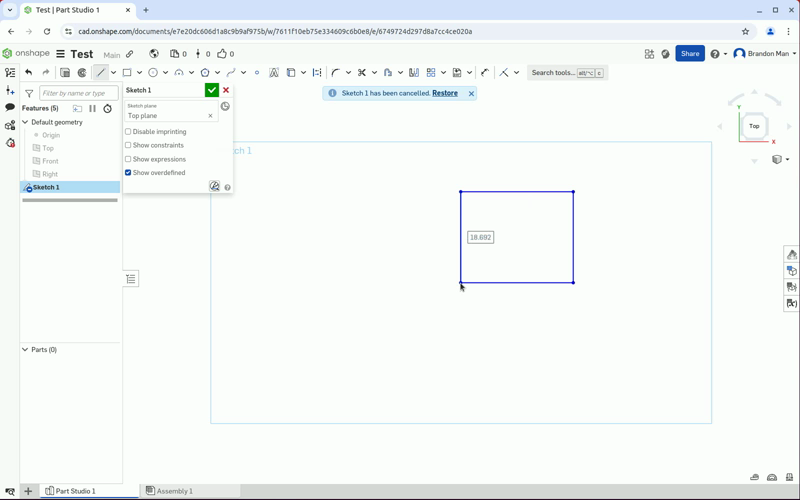
mouse_move(534, 236)
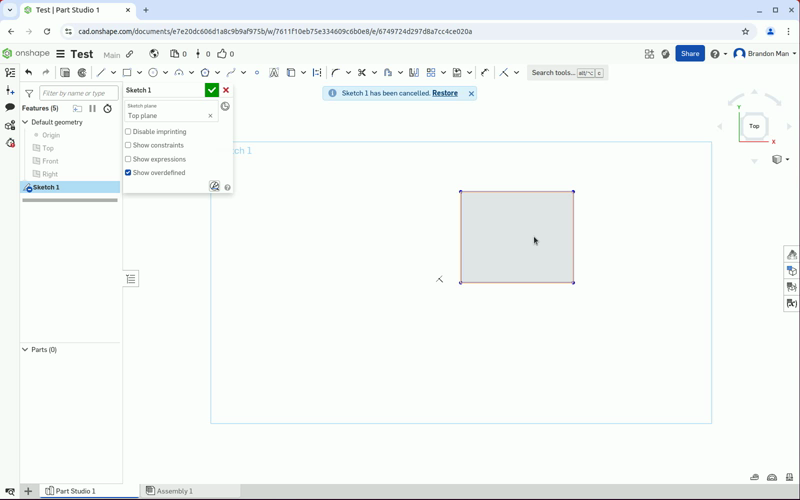
click(534, 236)
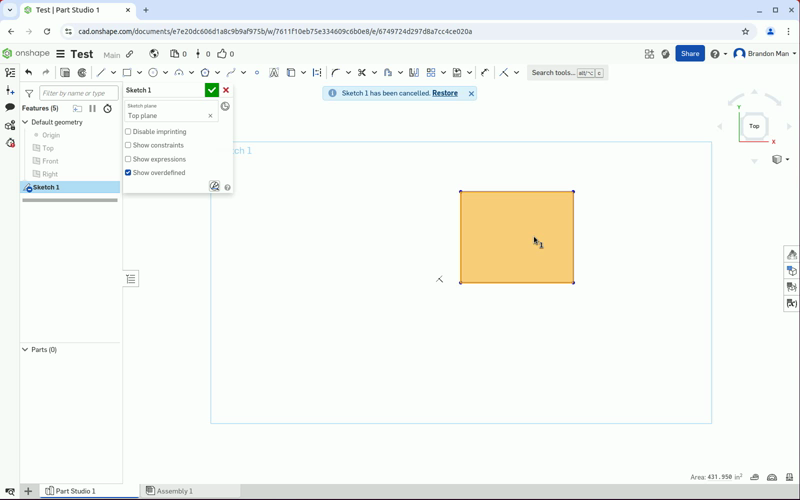
mouse_move(73, 352)
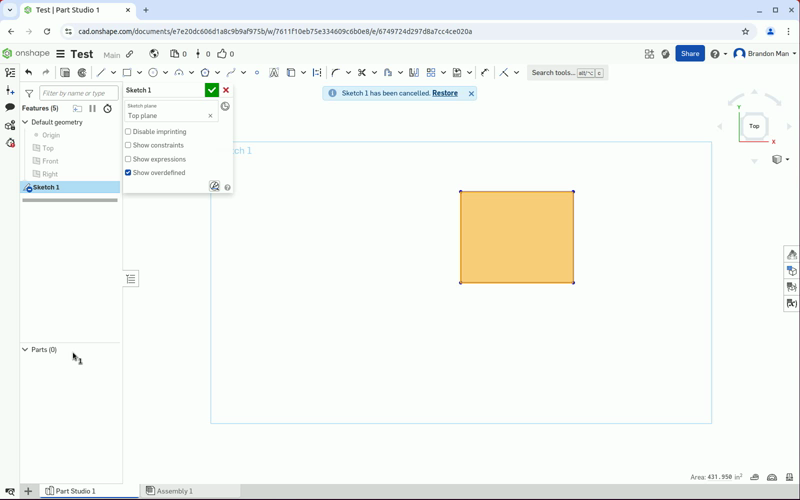
key(shift+y)
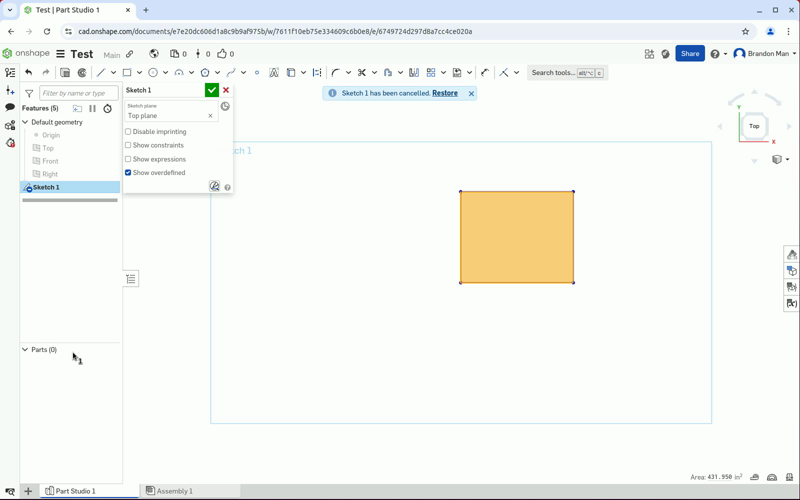
key(shift+e)
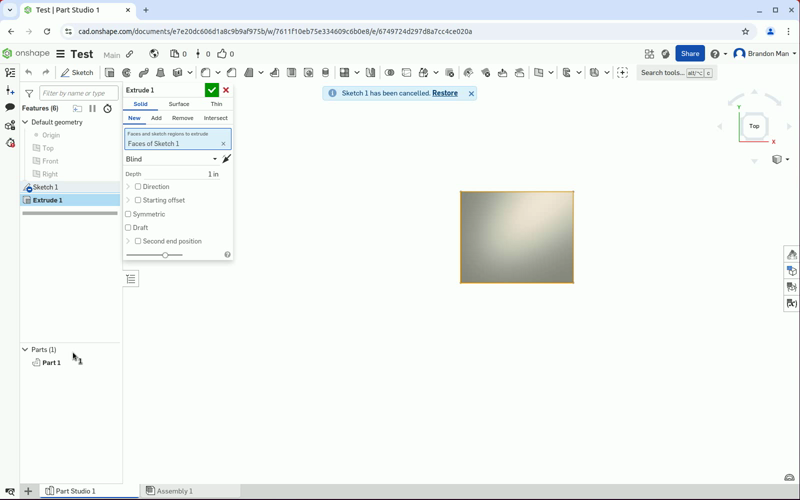
mouse_move(143, 106)
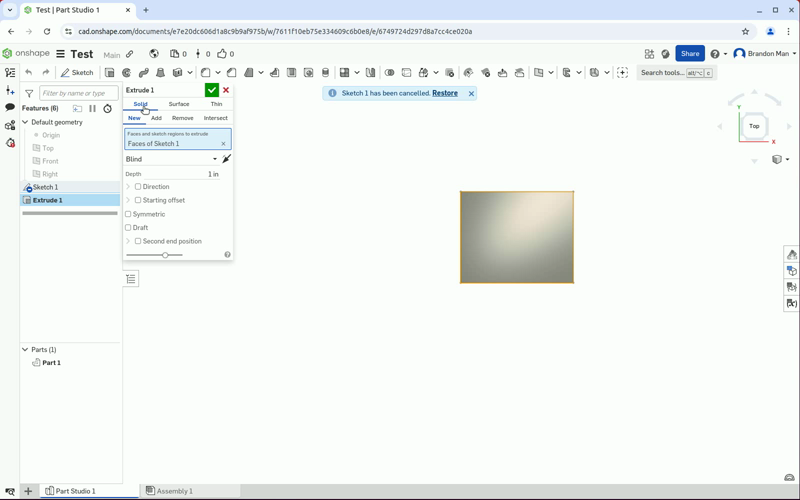
click(143, 106)
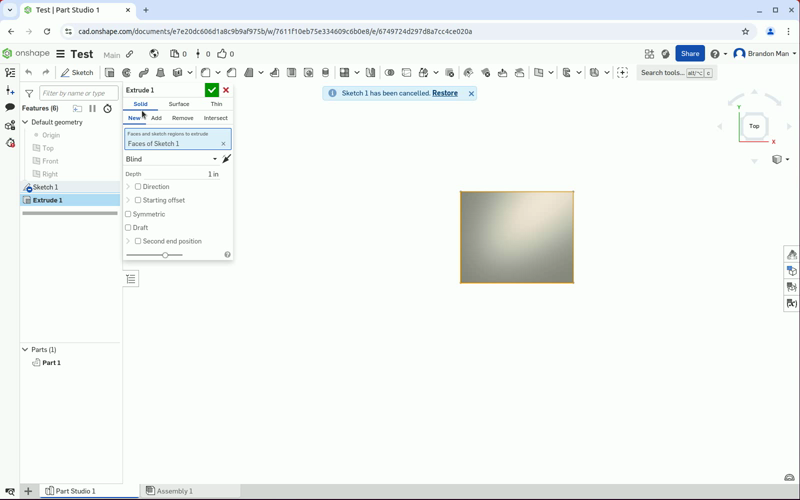
mouse_move(137, 120)
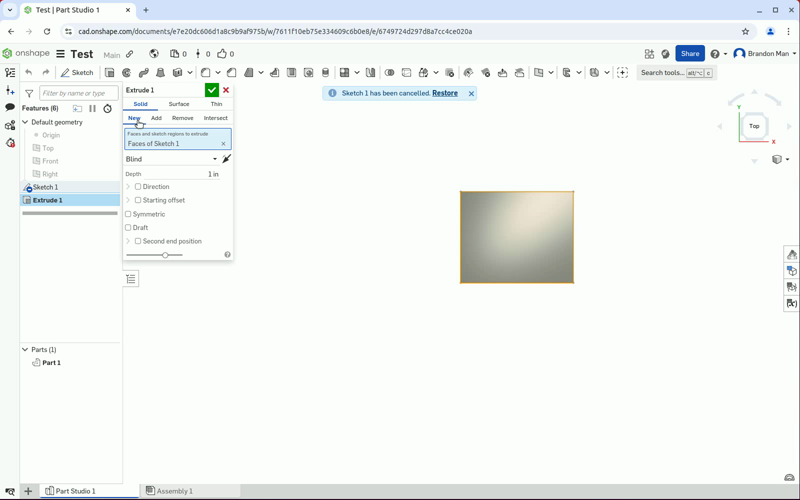
click(137, 120)
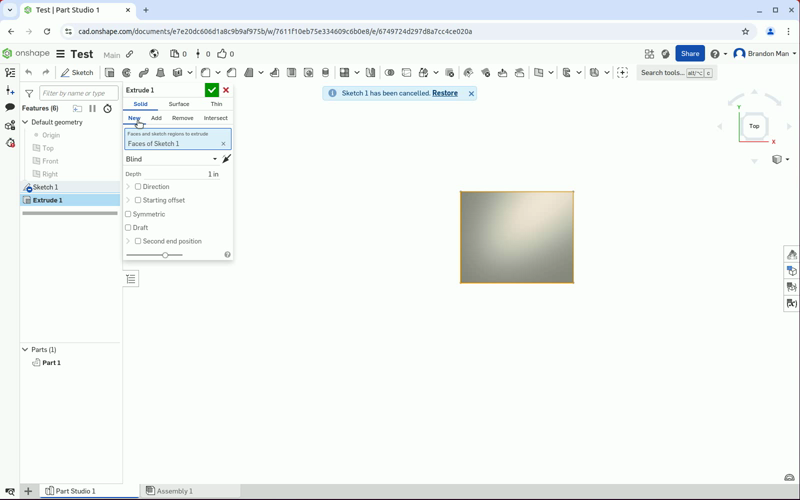
key(tab, 4)
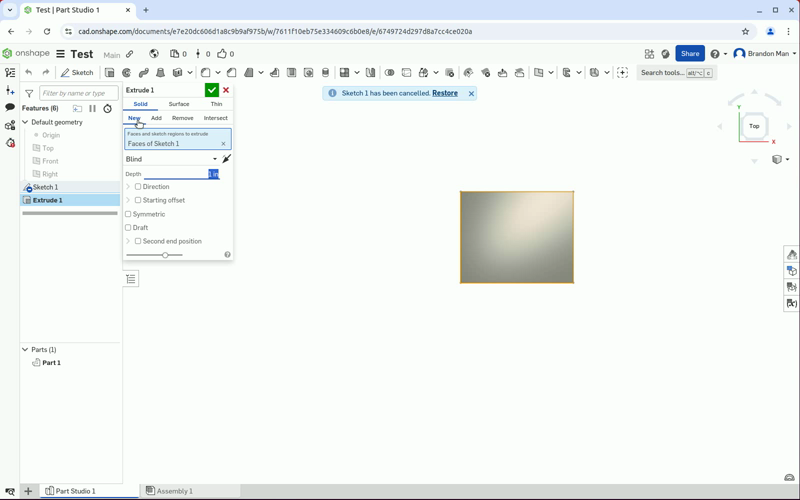
text(0.963)
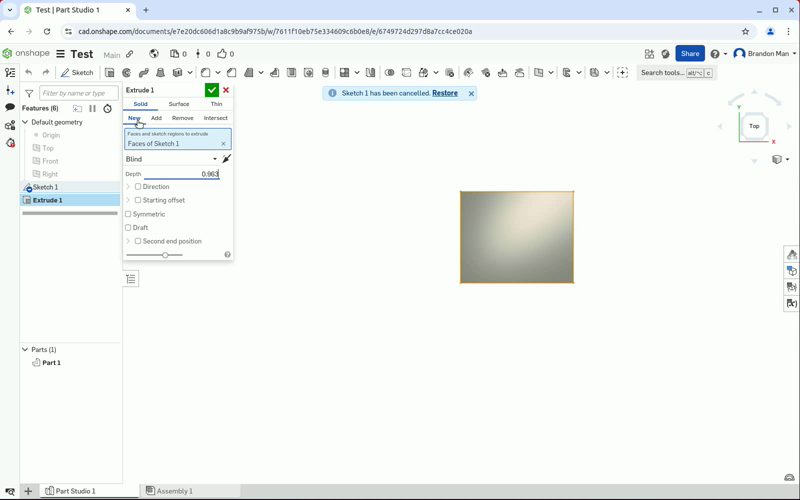
key(enter)
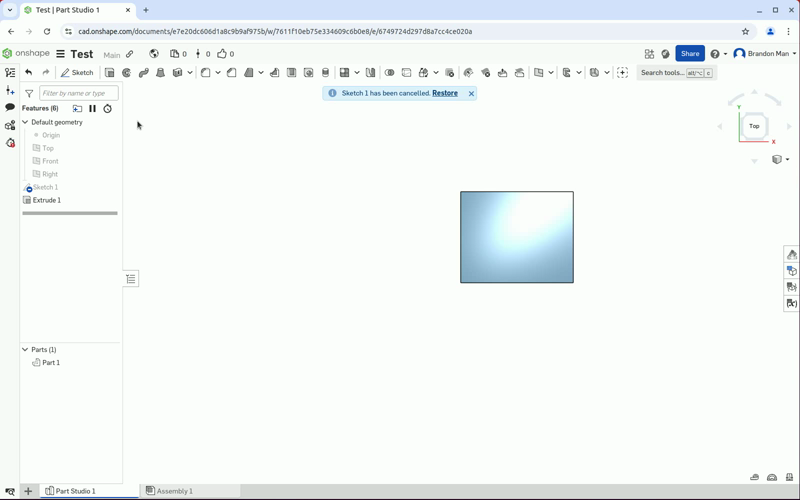
key(shift+h)
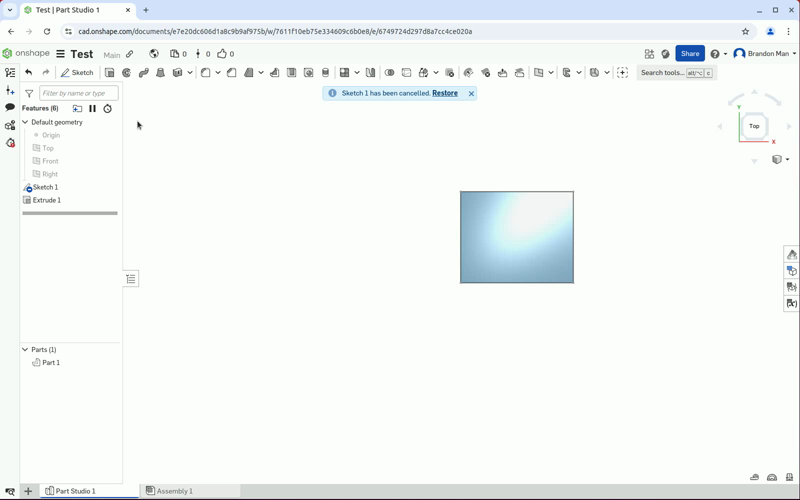
key(shift+h)
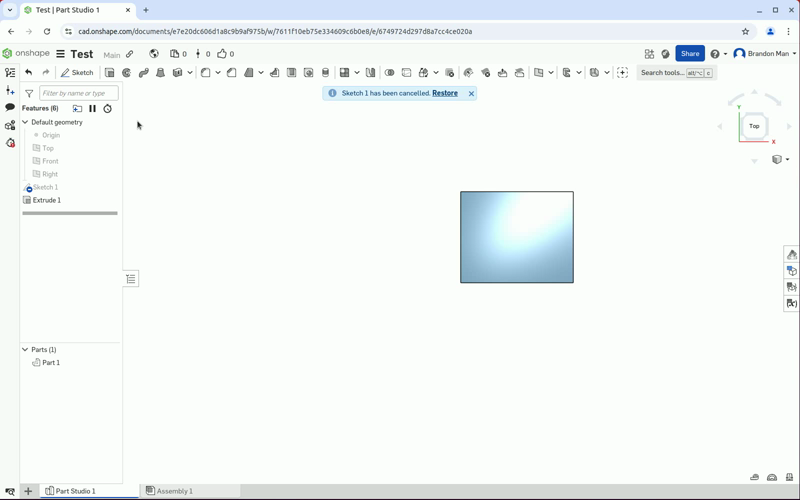
mouse_move(73, 189)
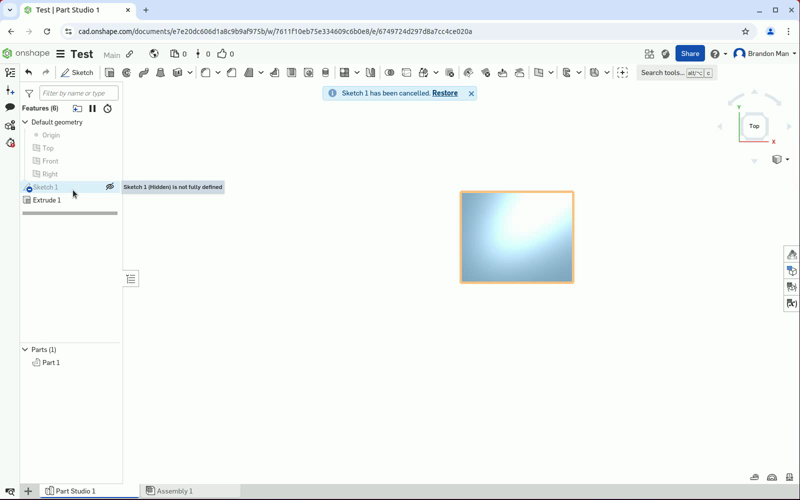
click(73, 189)
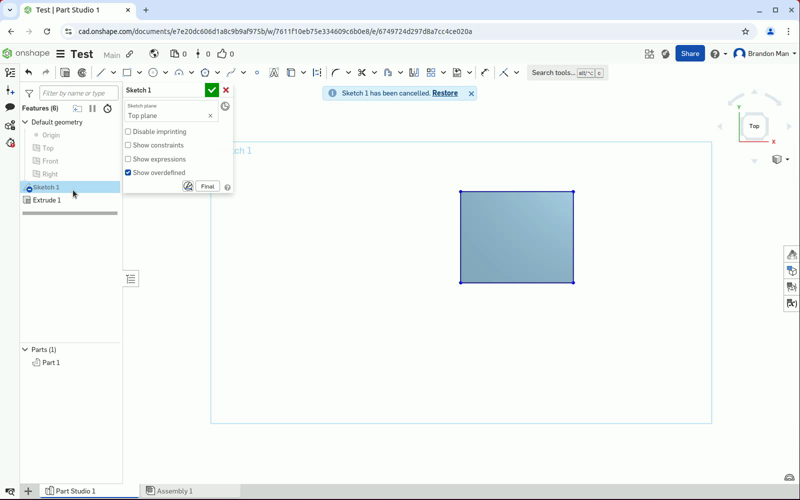
mouse_move(229, 92)
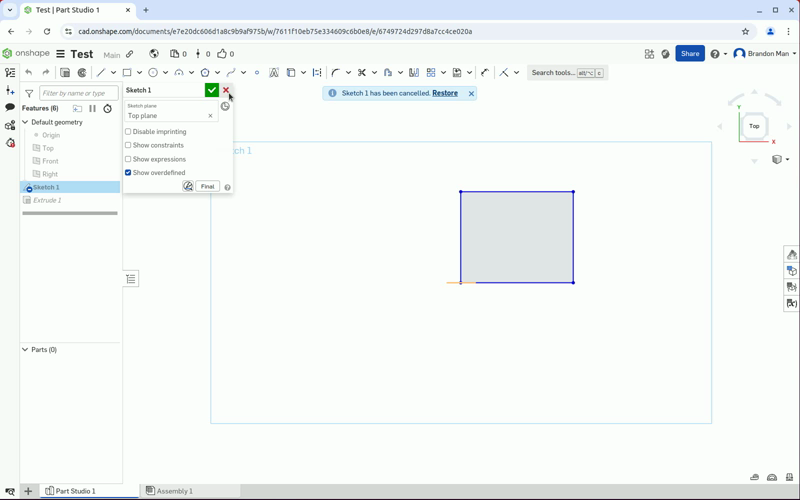
click(229, 92)
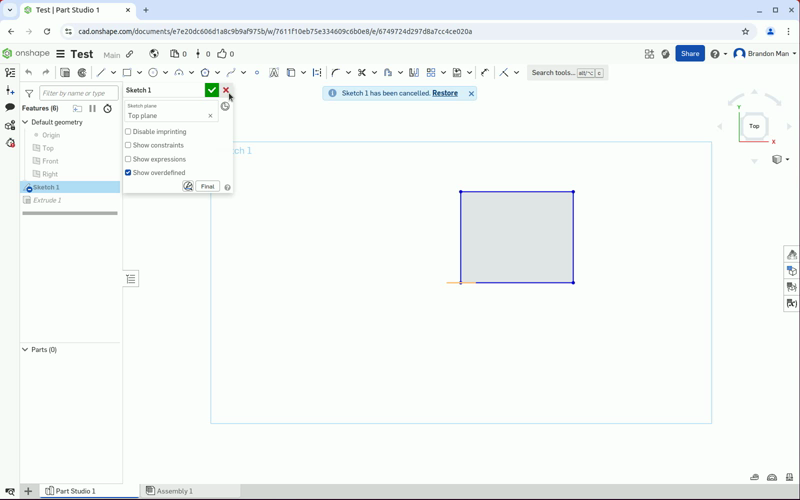
key(shift+s)
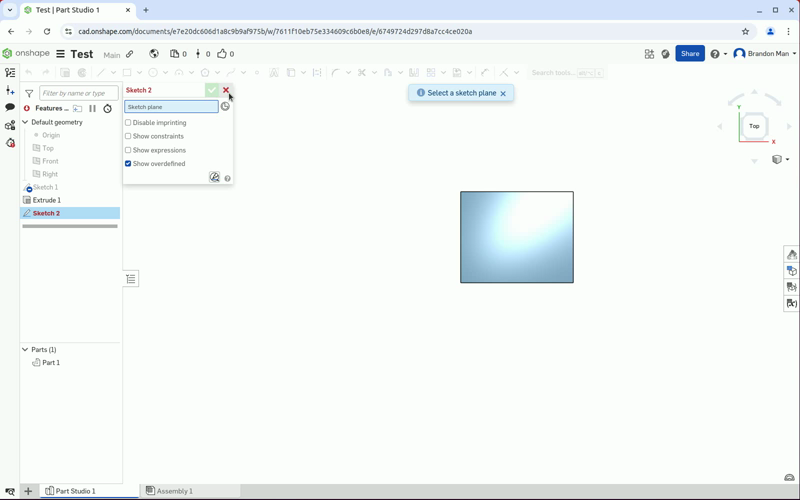
mouse_move(73, 150)
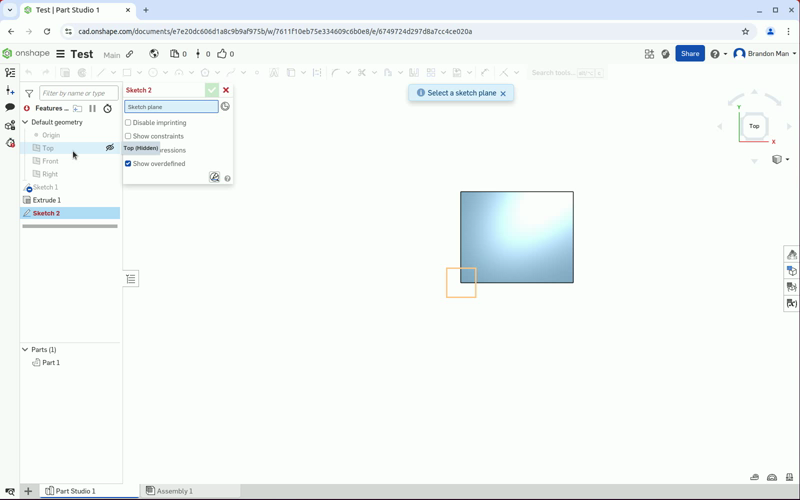
click(73, 150)
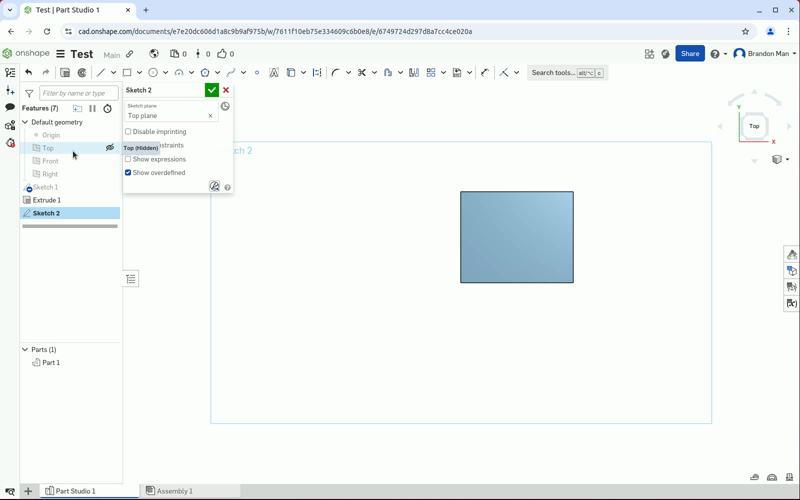
mouse_move(73, 352)
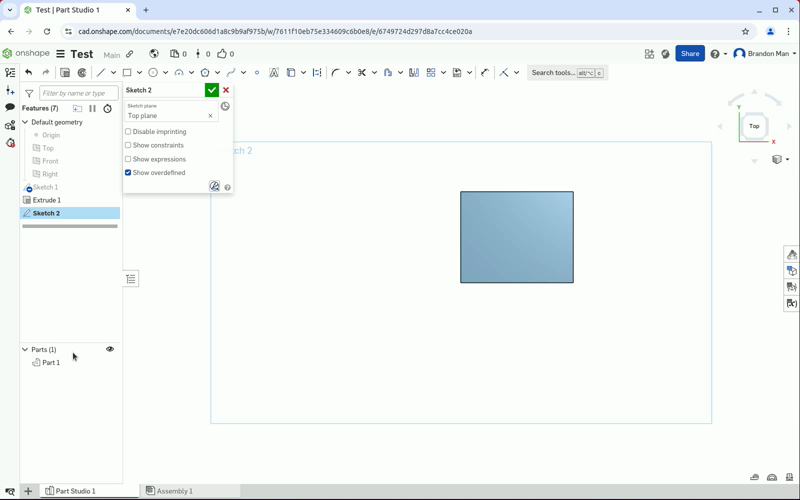
key(y)
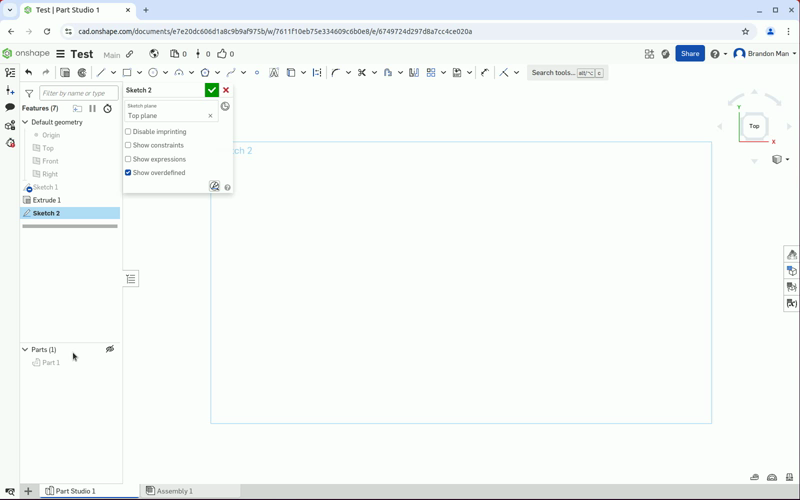
key(l)
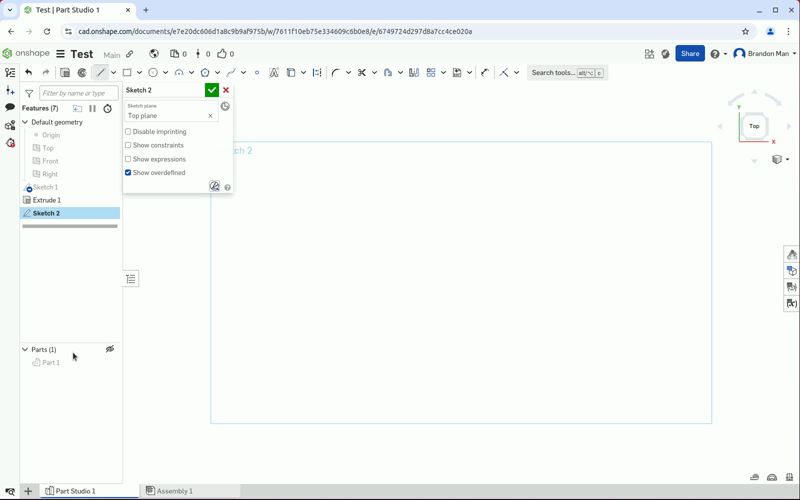
key_down(shift)
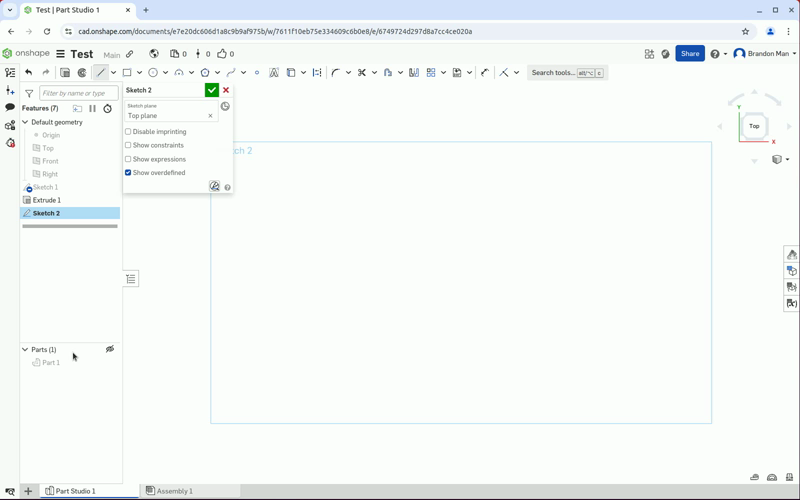
mouse_move(398, 282)
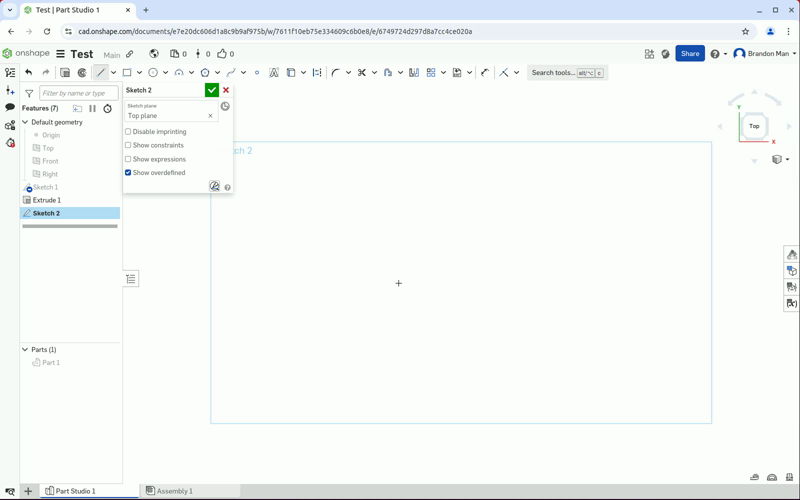
click(398, 282)
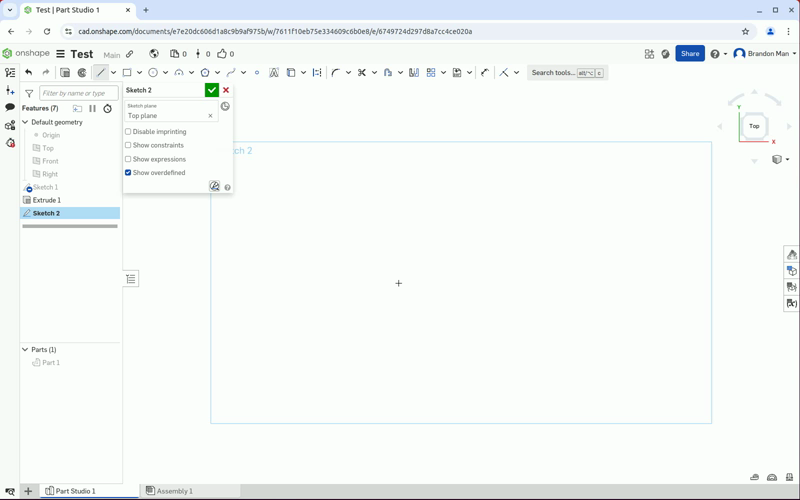
key_up(shift)
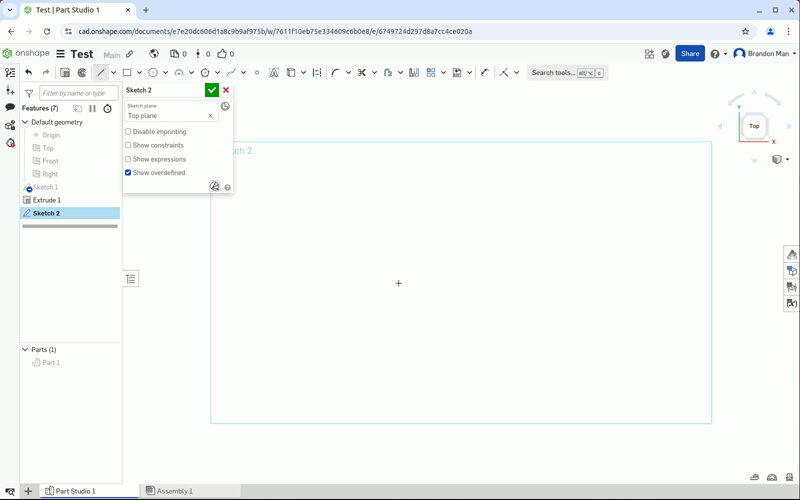
key_down(shift)
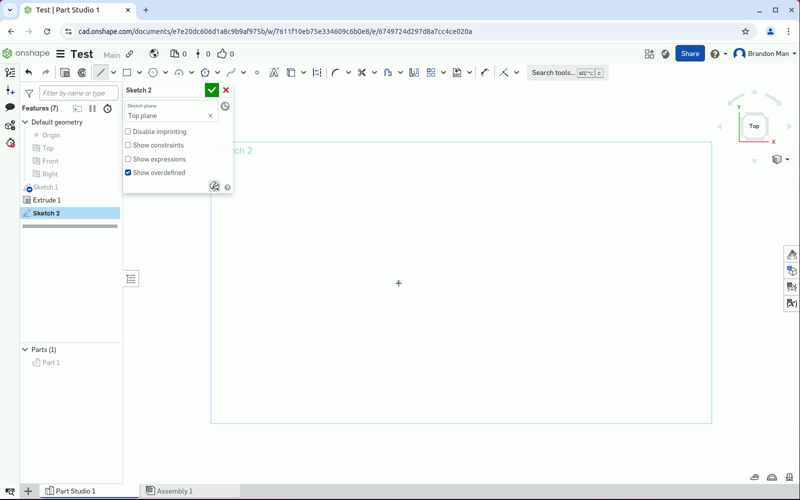
mouse_move(428, 282)
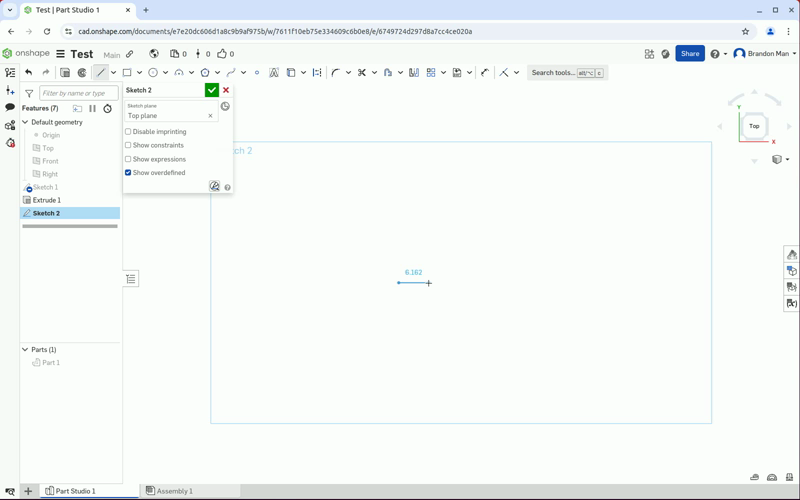
mouse_move(453, 282)
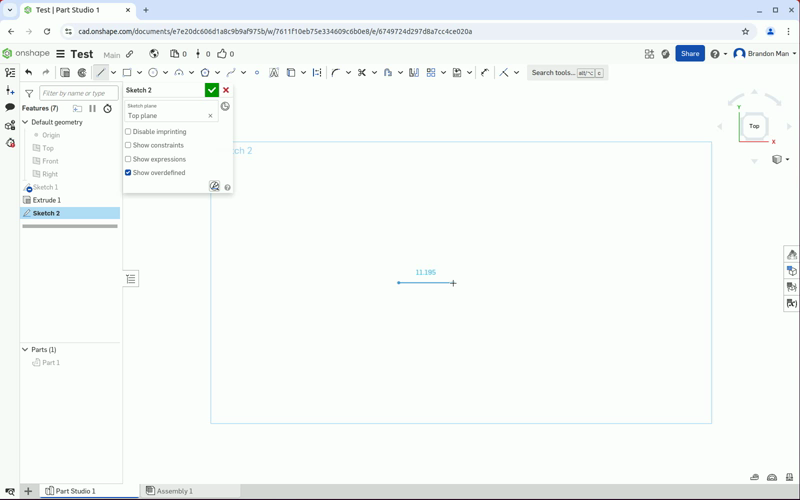
click(453, 282)
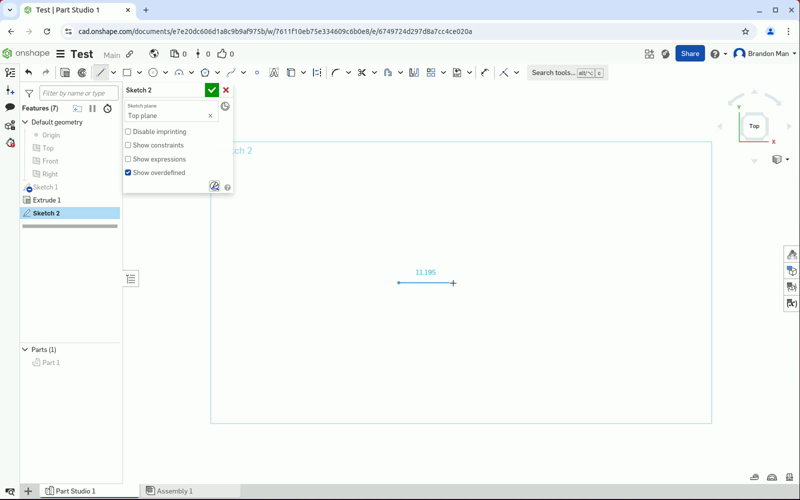
key_up(shift)
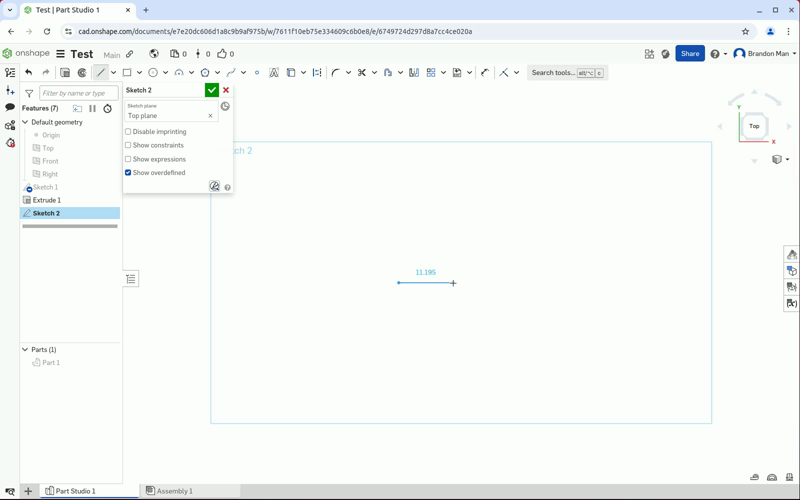
key_down(shift)
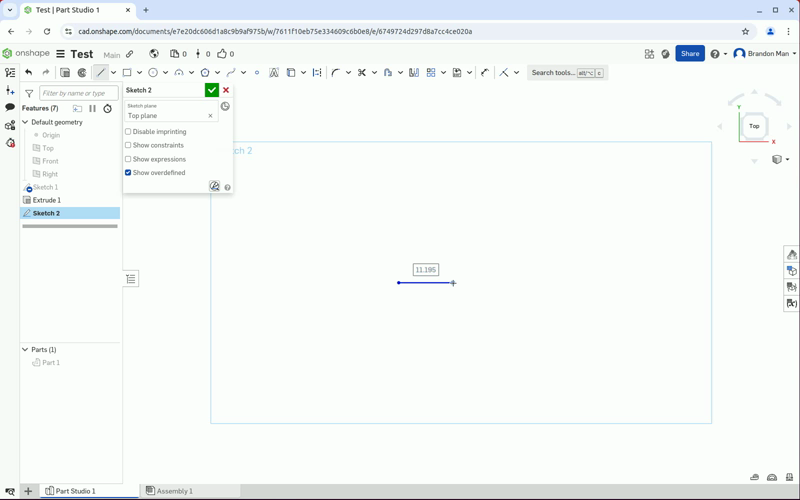
mouse_move(453, 192)
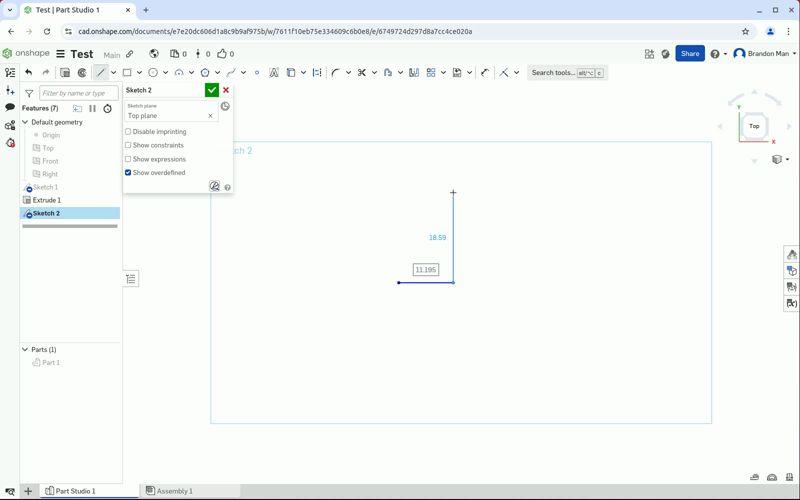
click(453, 192)
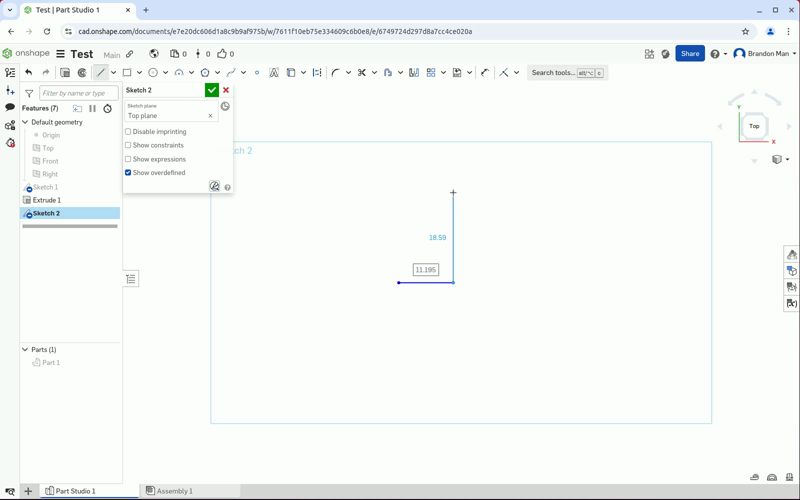
key_up(shift)
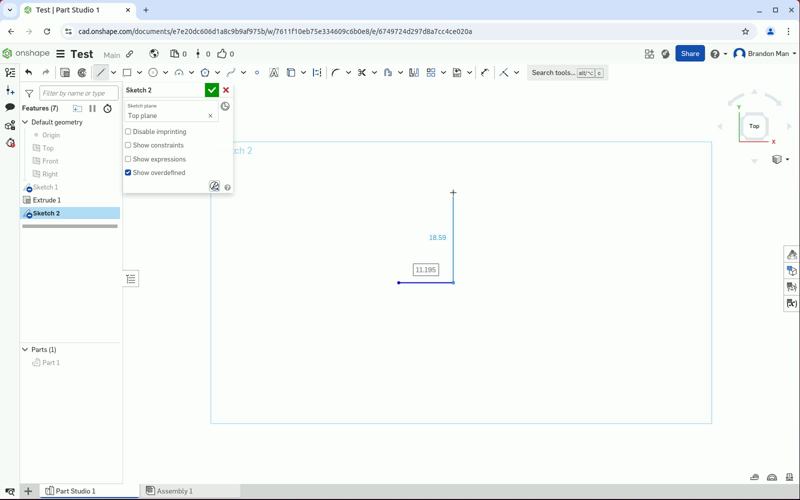
key_down(shift)
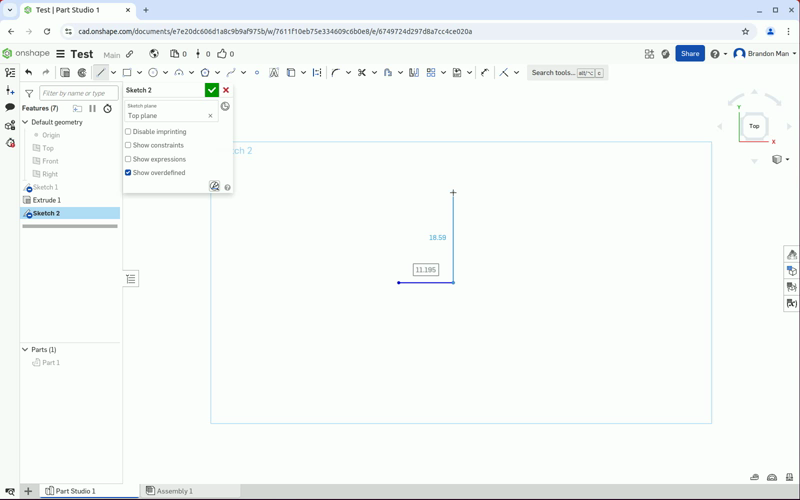
mouse_move(483, 192)
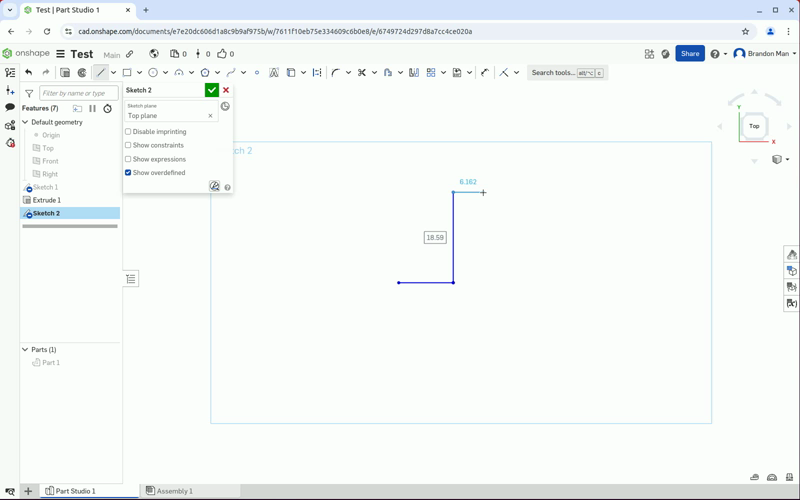
mouse_move(398, 192)
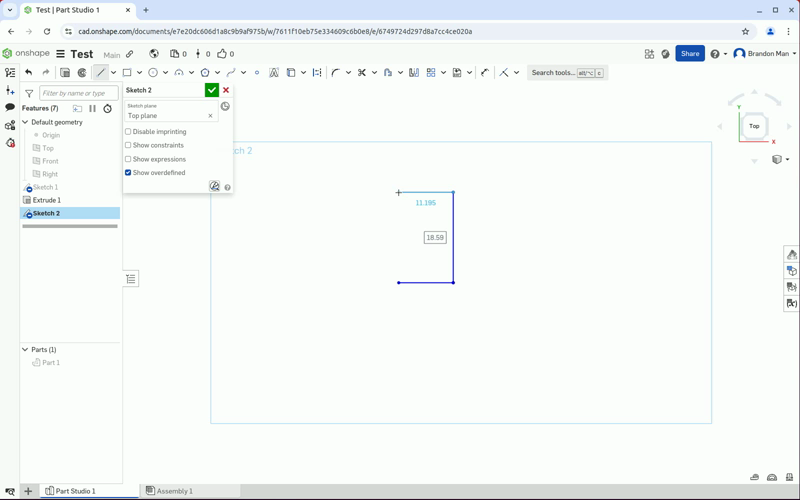
click(398, 192)
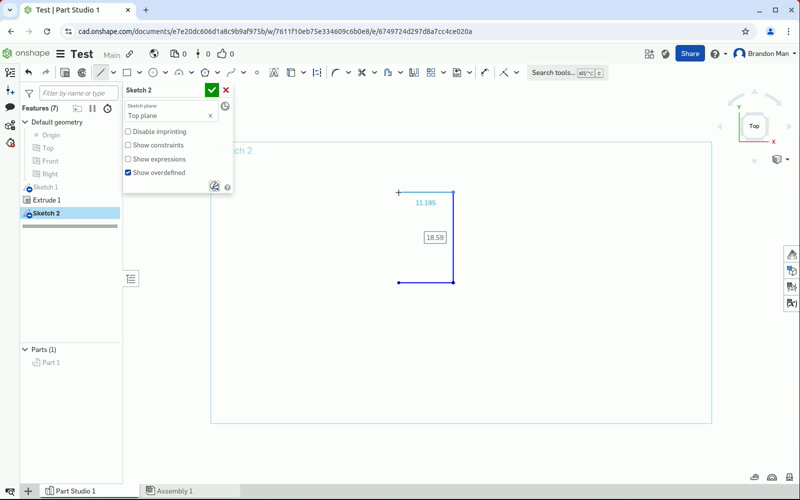
key_up(shift)
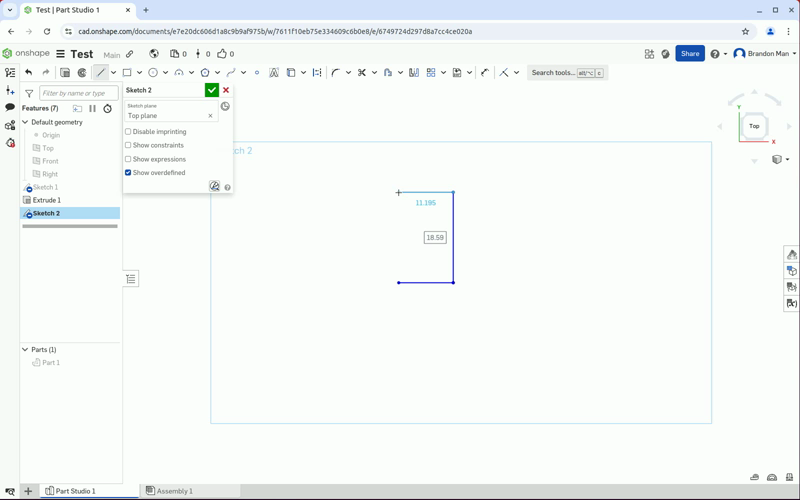
key_down(shift)
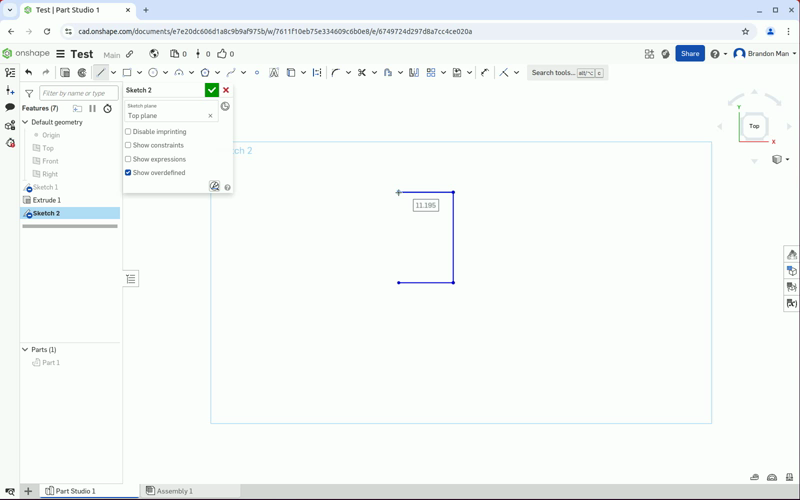
mouse_move(398, 282)
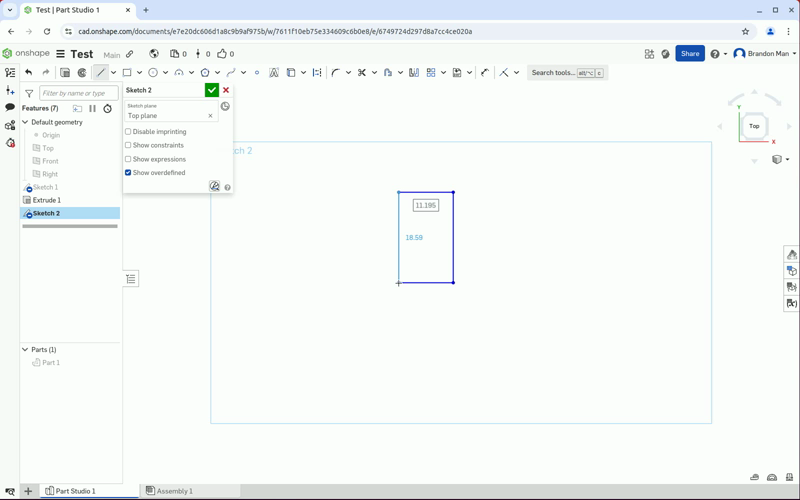
key_up(shift)
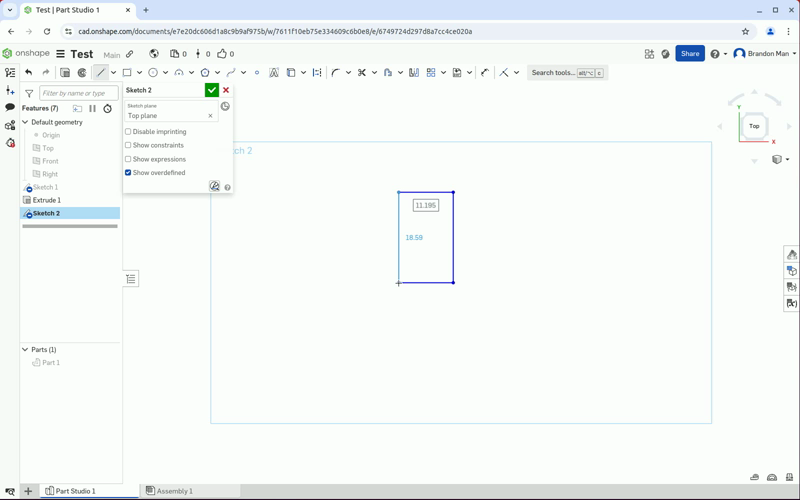
click(398, 282)
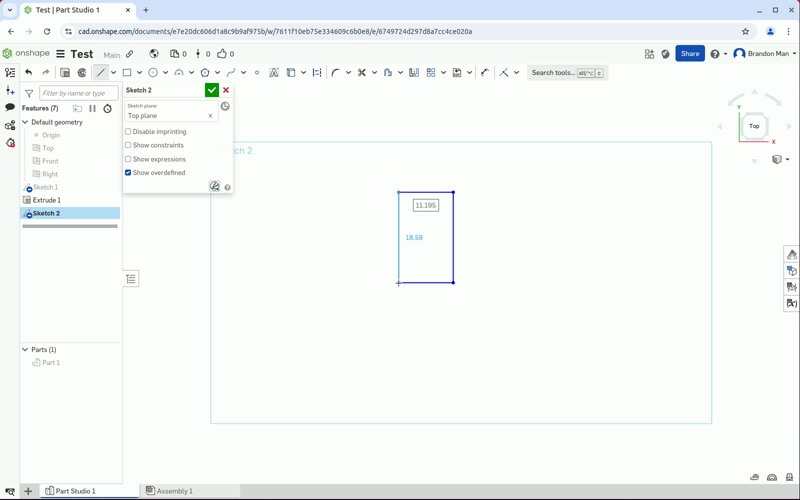
key(esc)
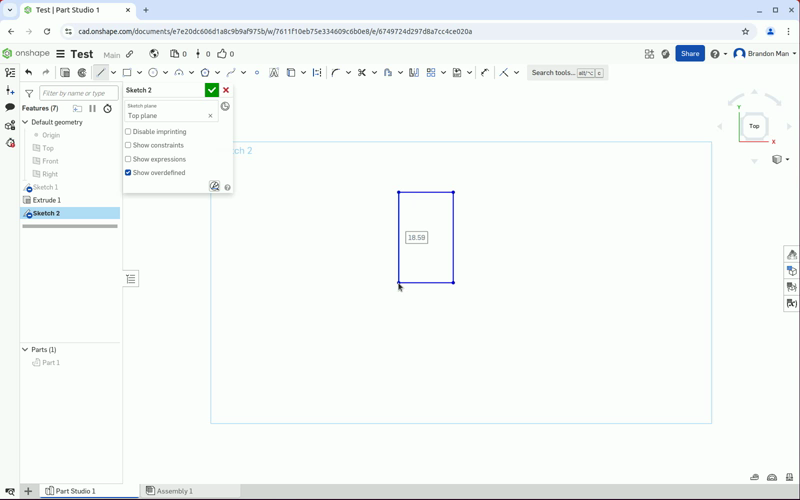
mouse_move(415, 202)
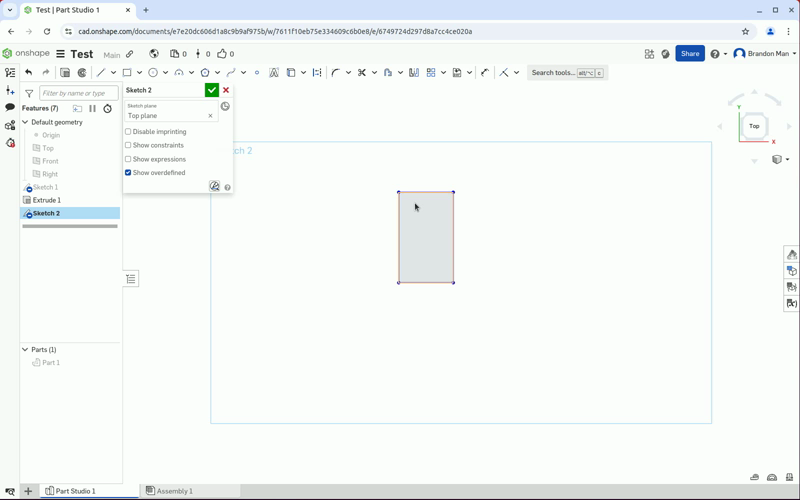
click(415, 202)
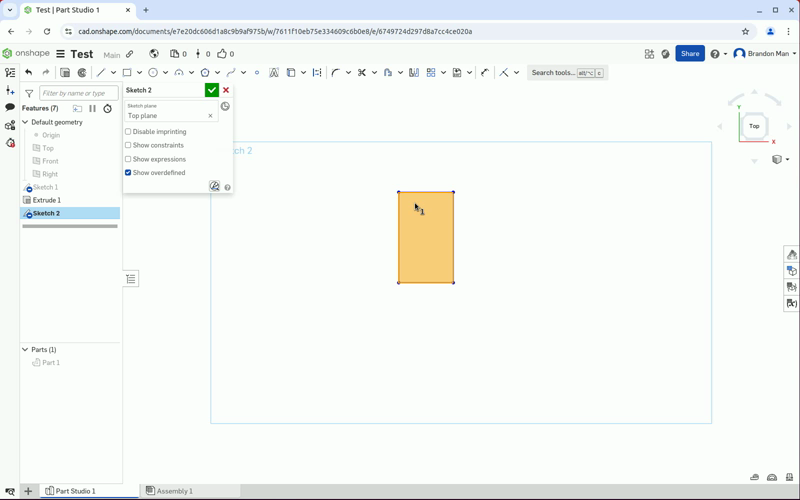
mouse_move(73, 352)
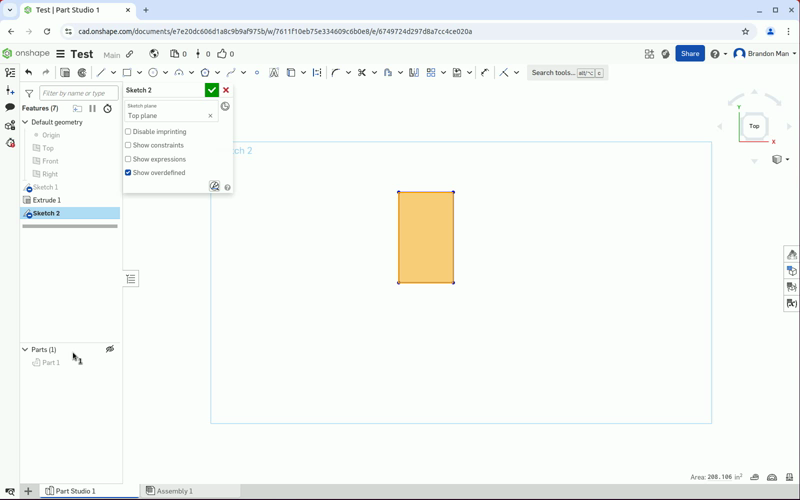
key(shift+y)
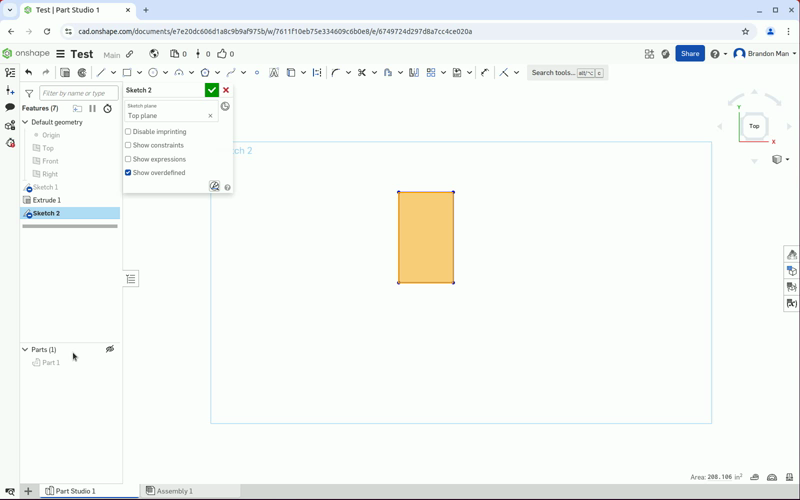
key(shift+e)
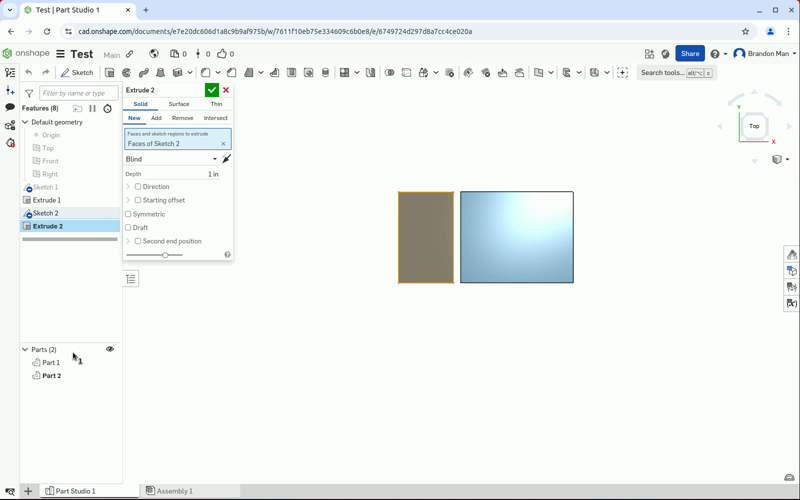
mouse_move(143, 106)
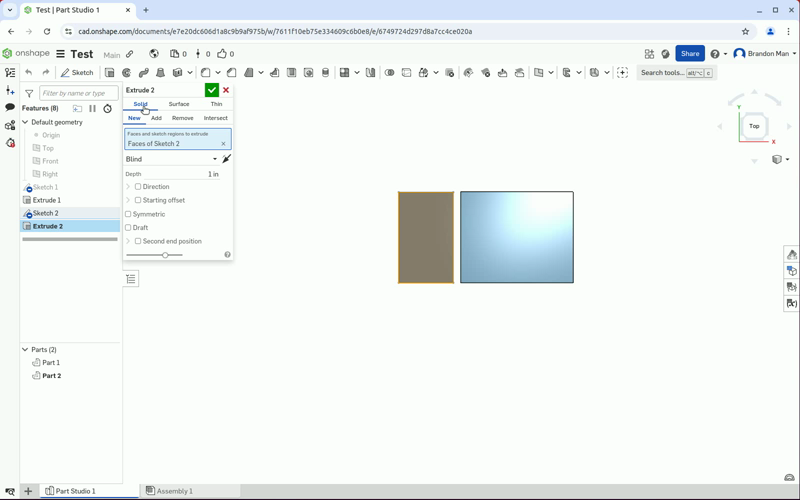
click(143, 106)
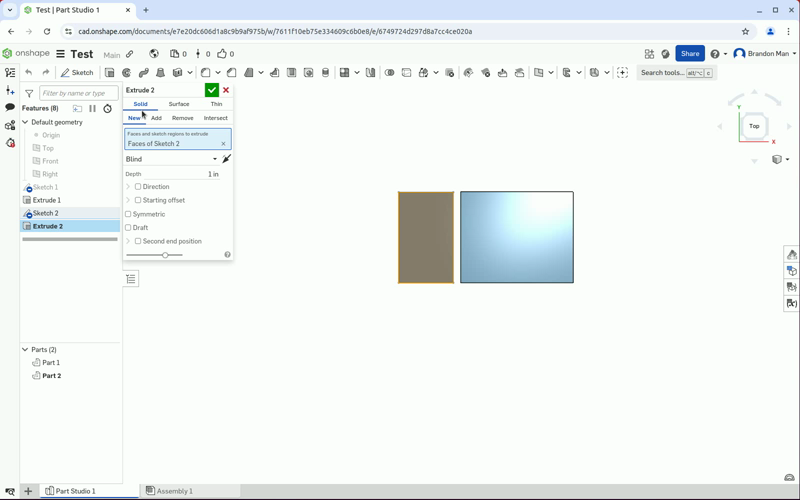
mouse_move(137, 120)
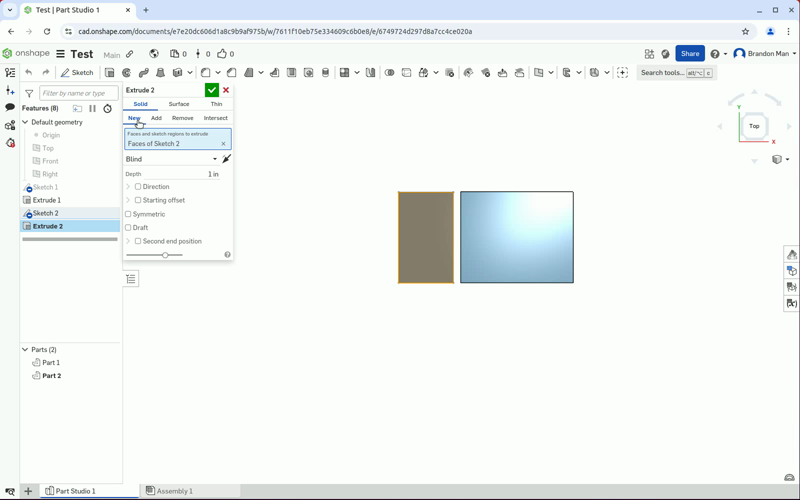
click(137, 120)
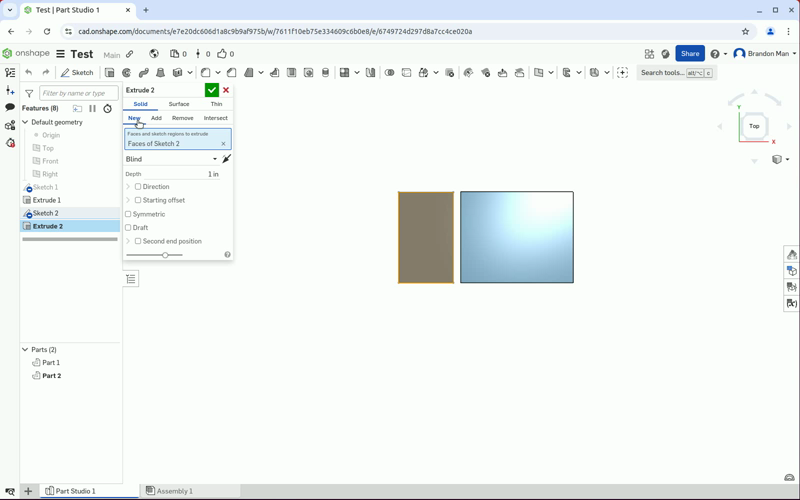
key(tab, 4)
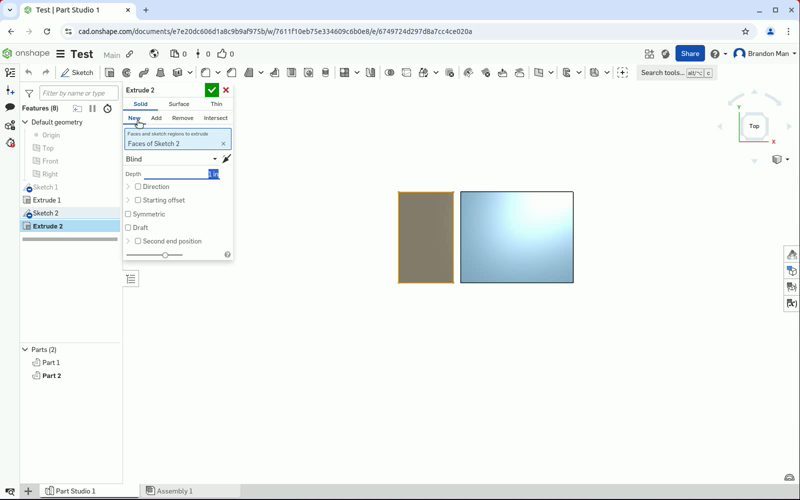
text(0.963)
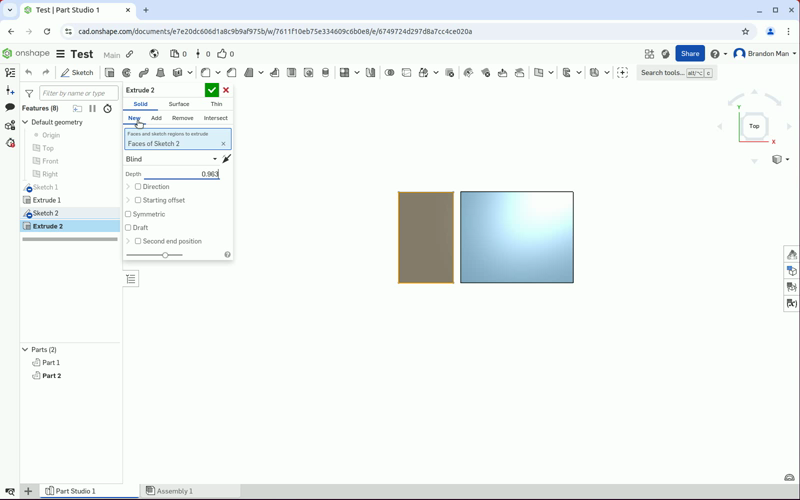
key(enter)
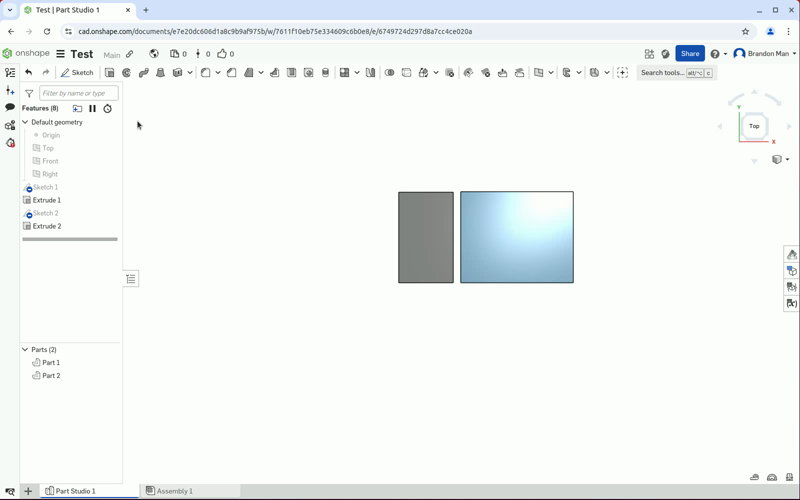
key(shift+h)
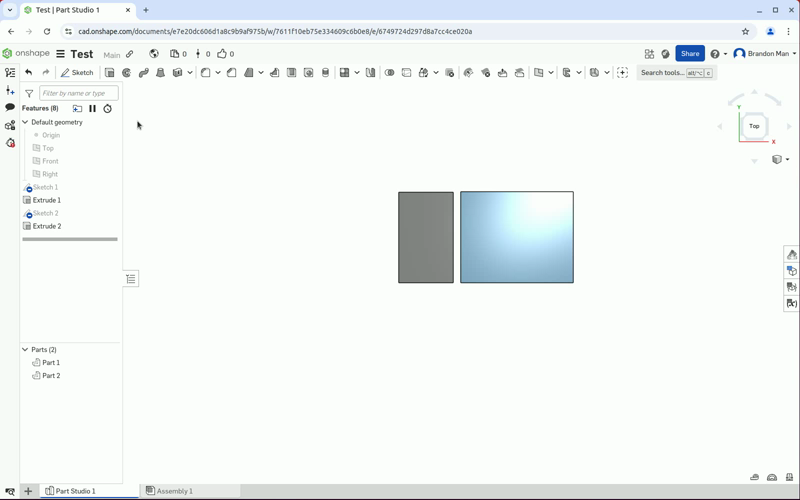
key(shift+h)
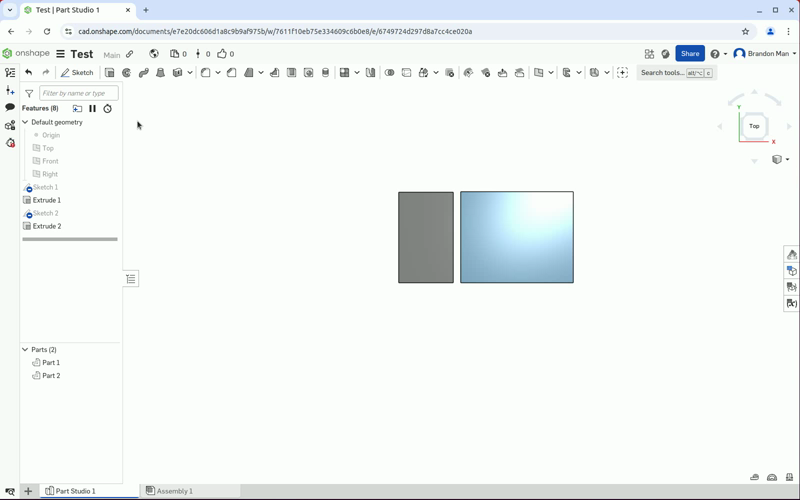
mouse_move(73, 189)
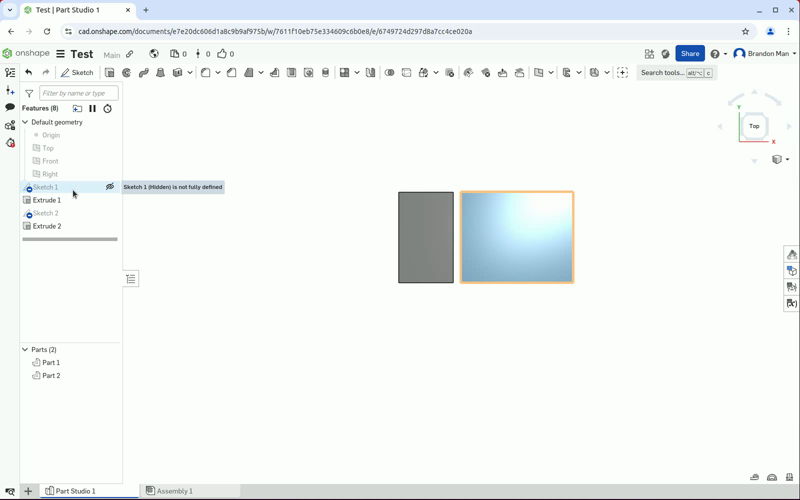
click(73, 189)
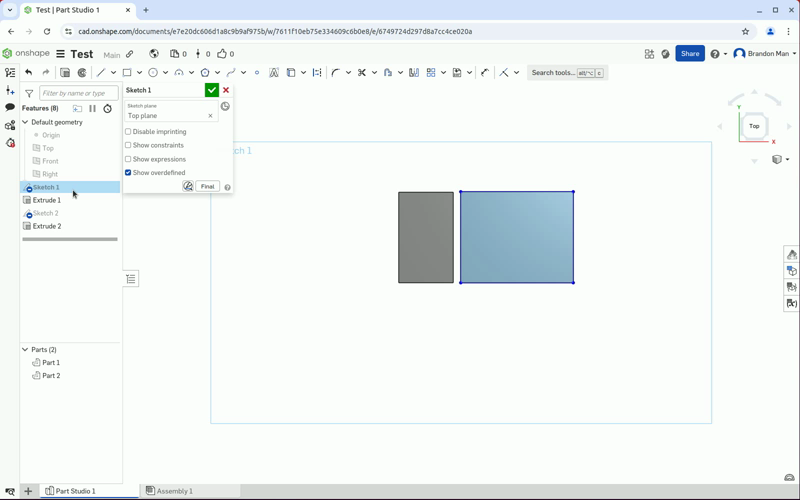
mouse_move(229, 92)
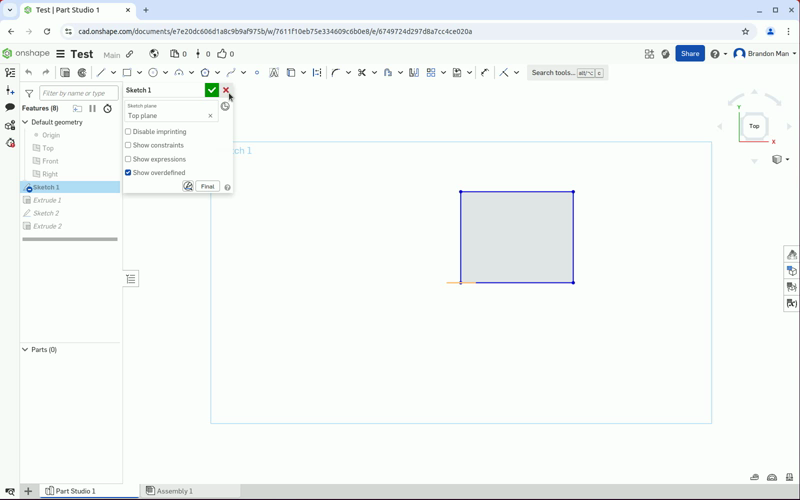
click(229, 92)
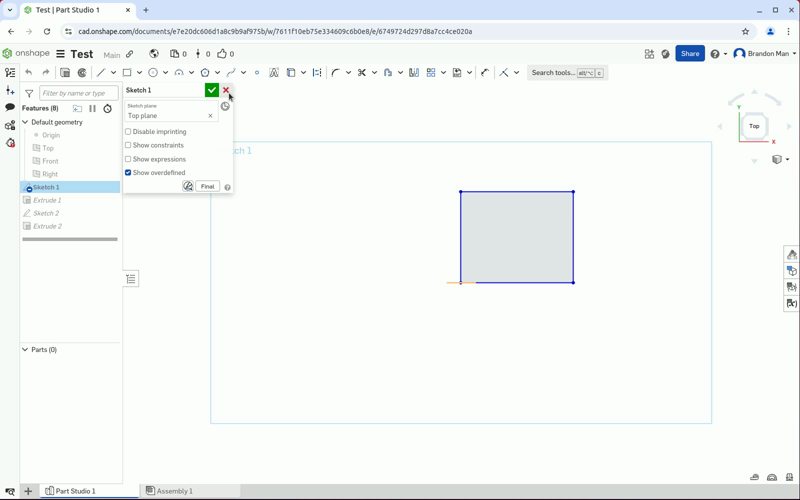
key(shift+s)
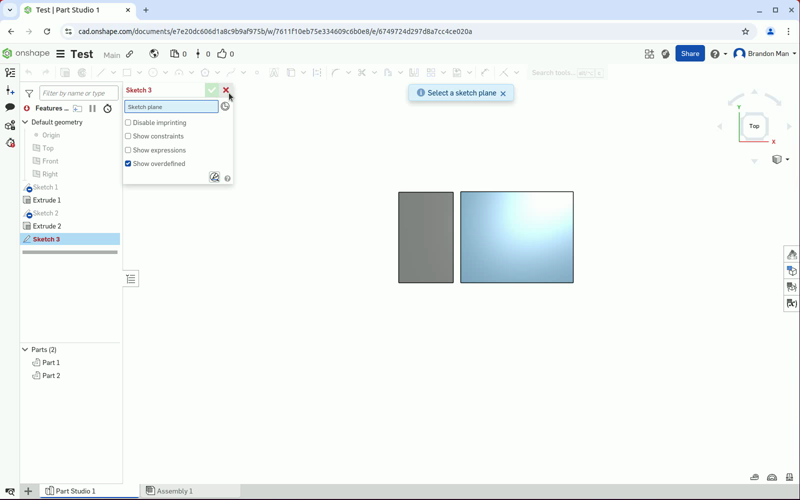
mouse_move(73, 150)
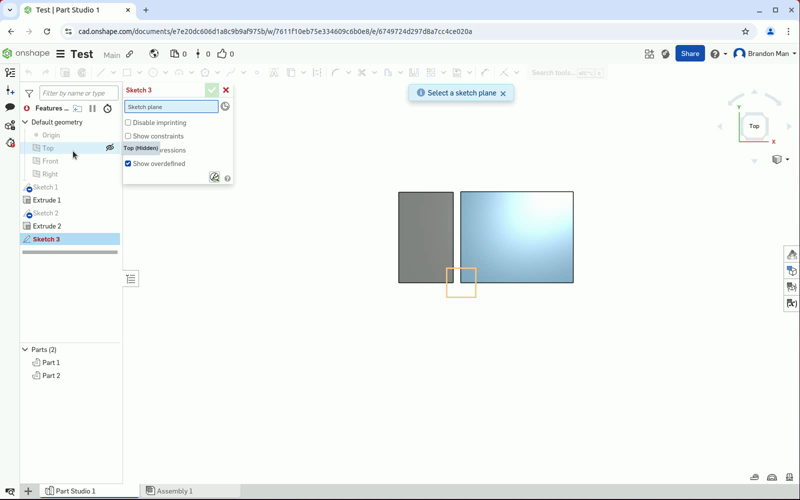
click(73, 150)
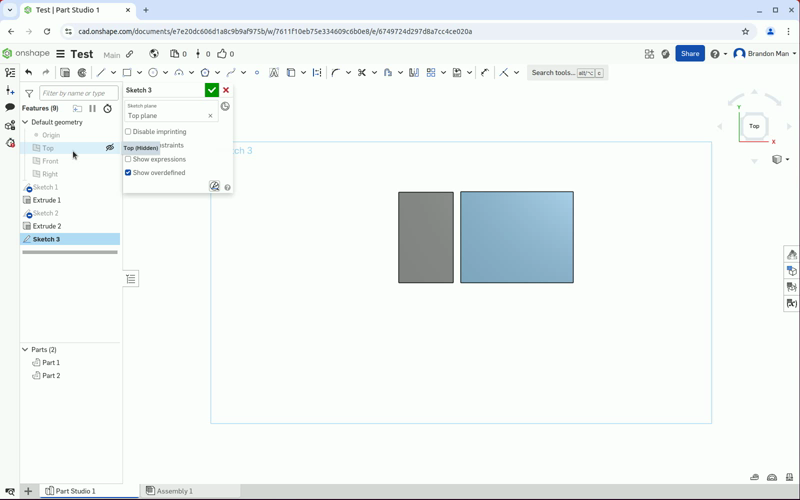
mouse_move(73, 352)
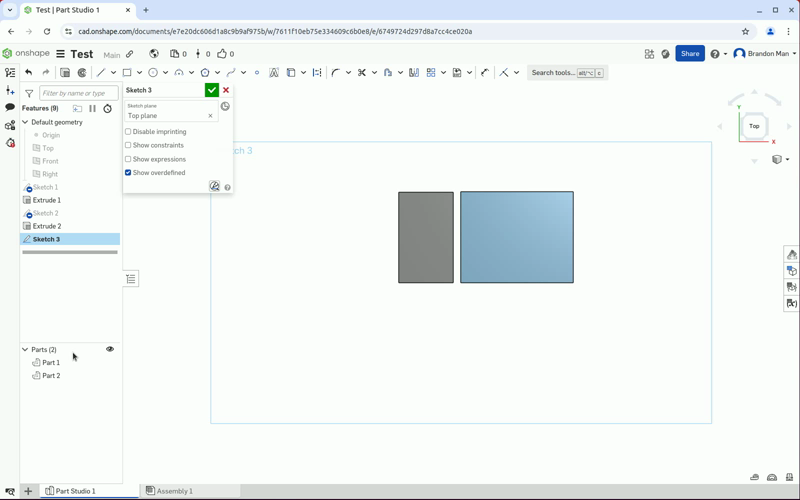
key(y)
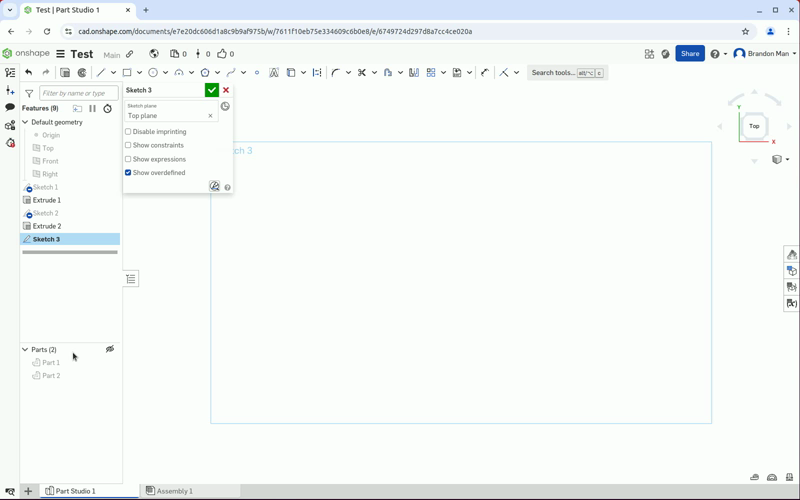
key(l)
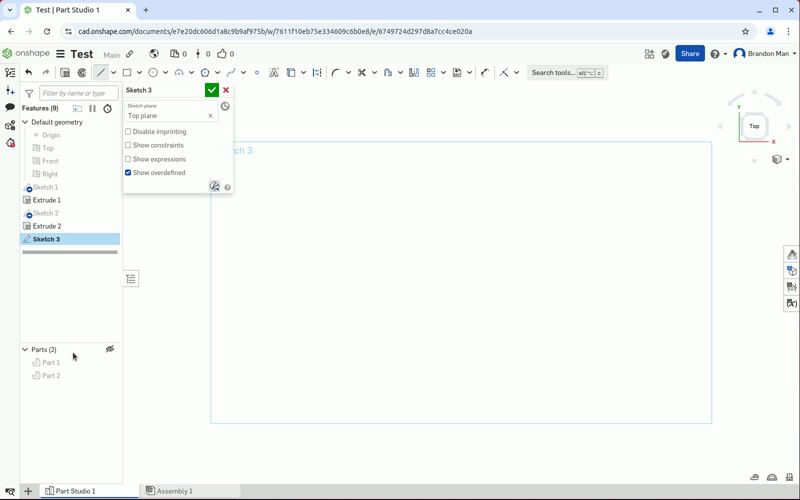
key_down(shift)
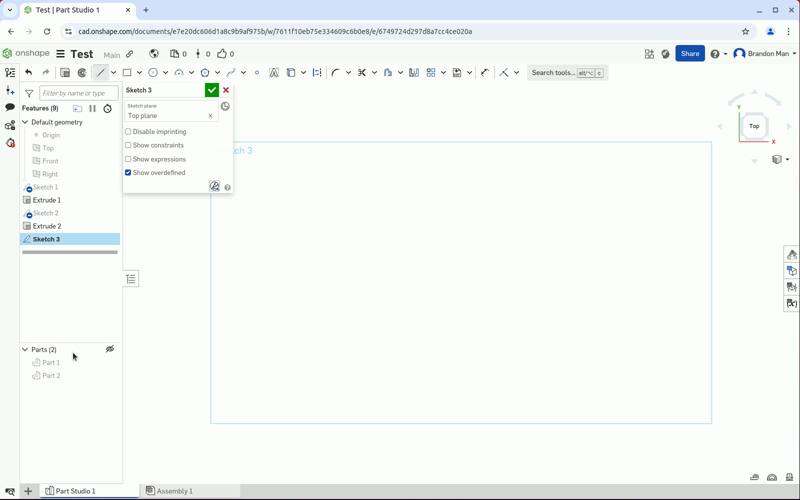
mouse_move(398, 389)
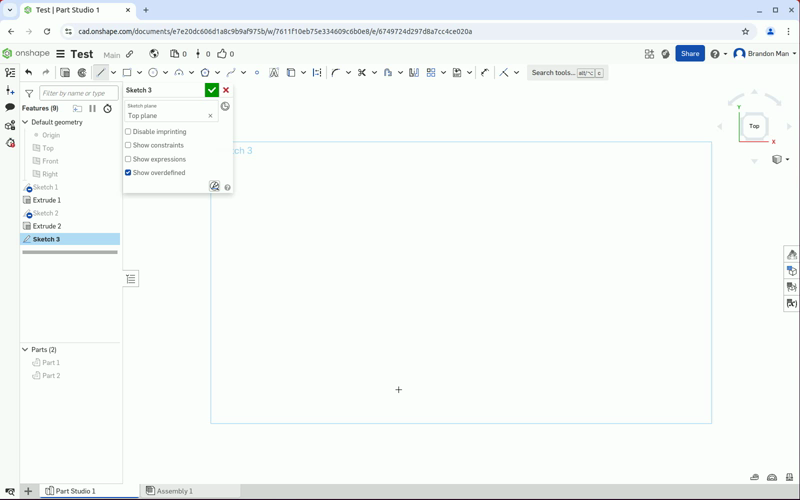
click(398, 389)
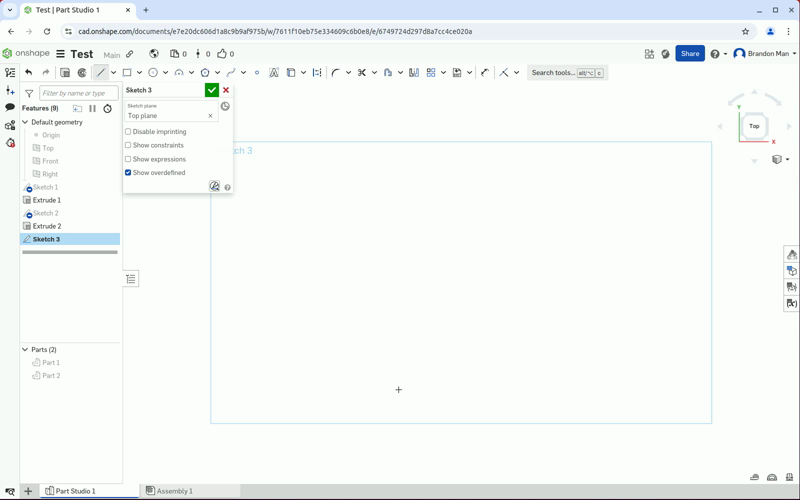
key_up(shift)
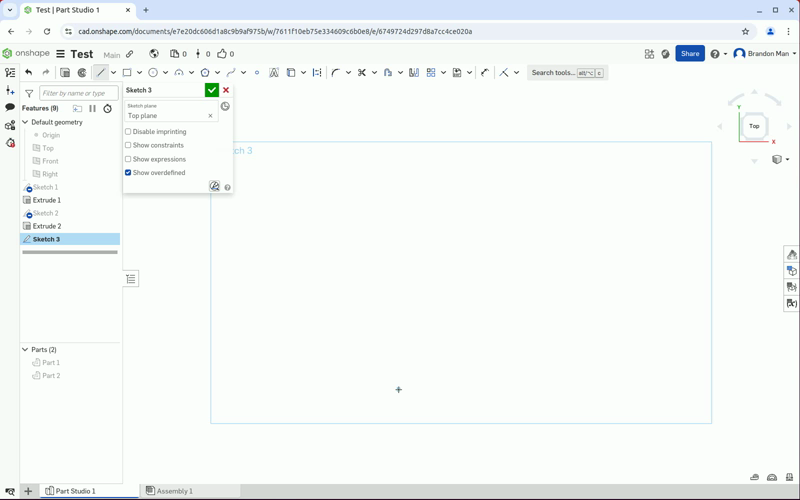
key_down(shift)
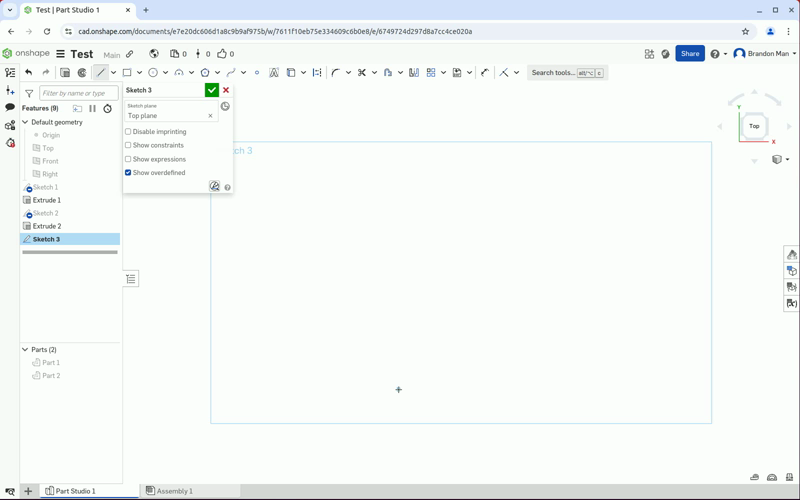
mouse_move(428, 389)
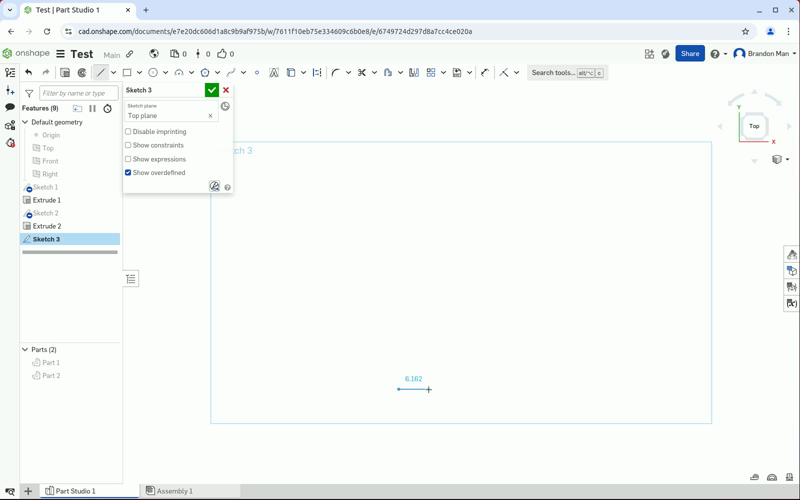
mouse_move(453, 389)
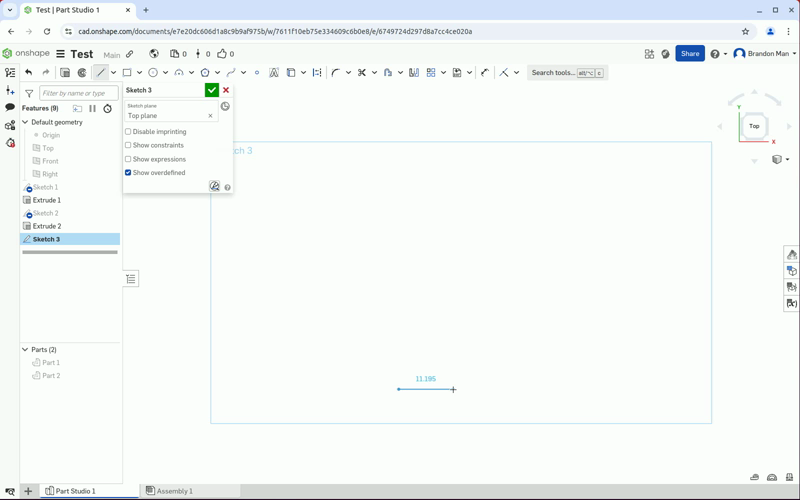
click(453, 389)
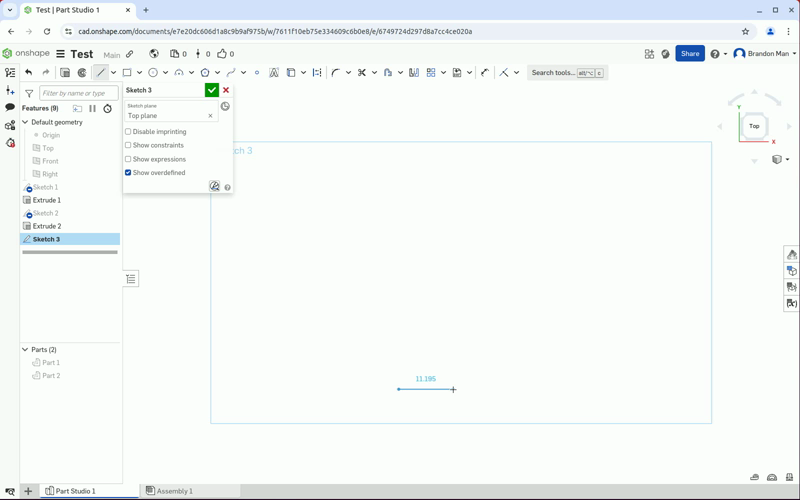
key_up(shift)
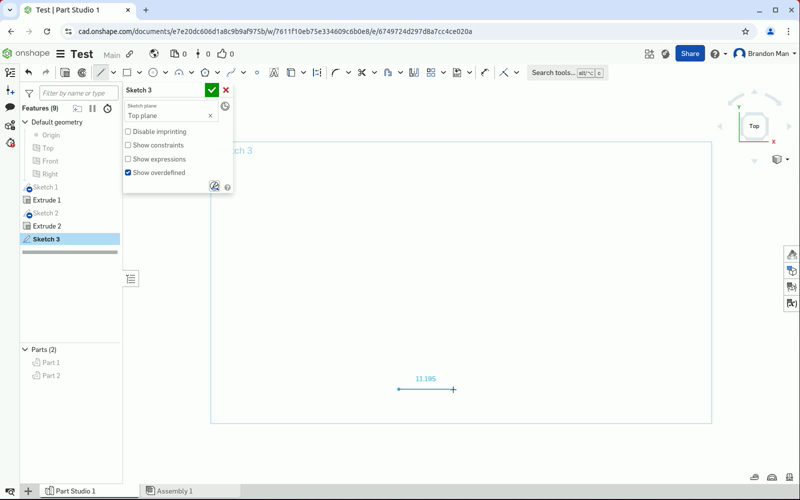
key_down(shift)
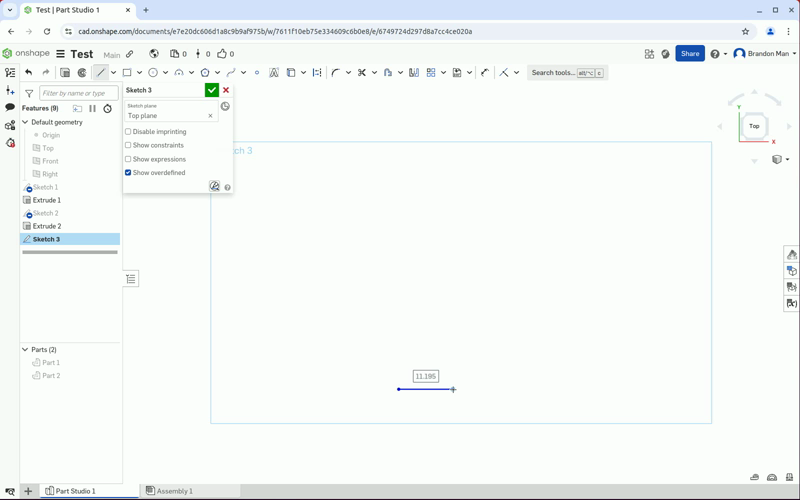
mouse_move(453, 299)
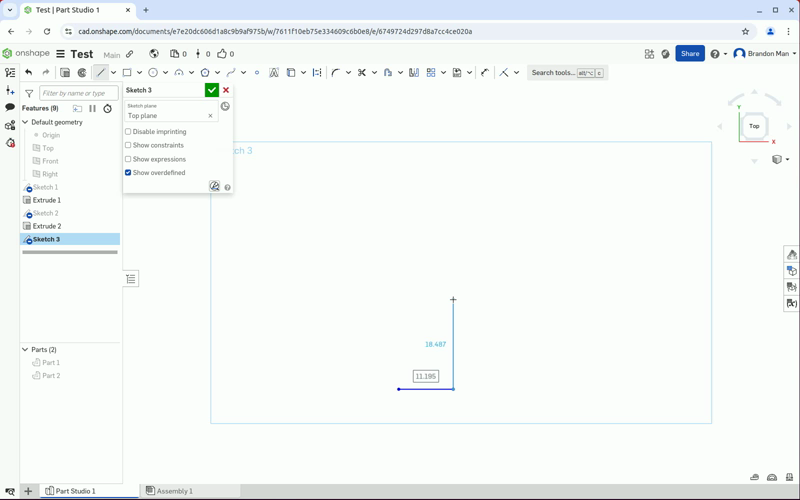
click(453, 299)
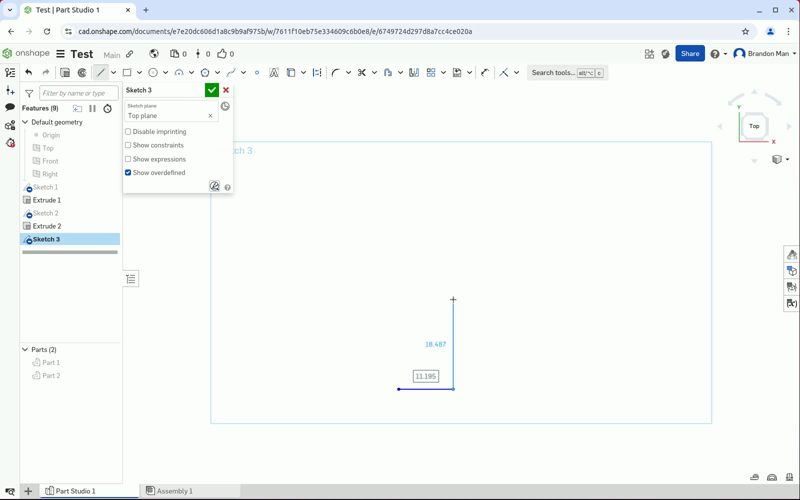
key_up(shift)
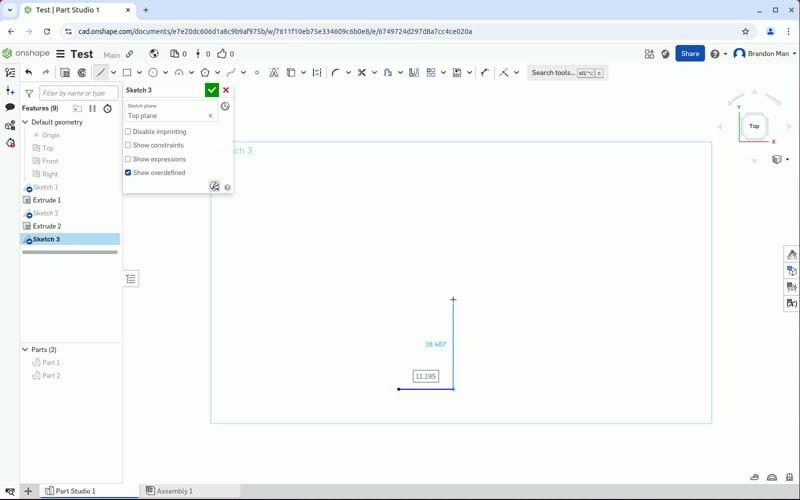
key_down(shift)
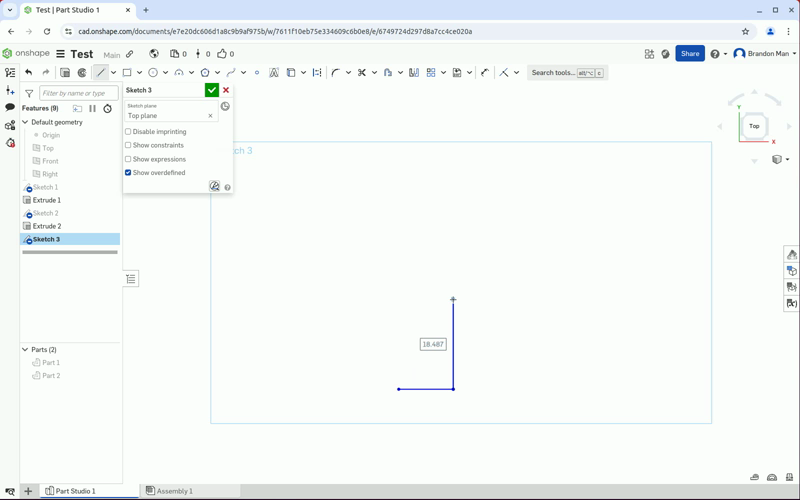
mouse_move(483, 299)
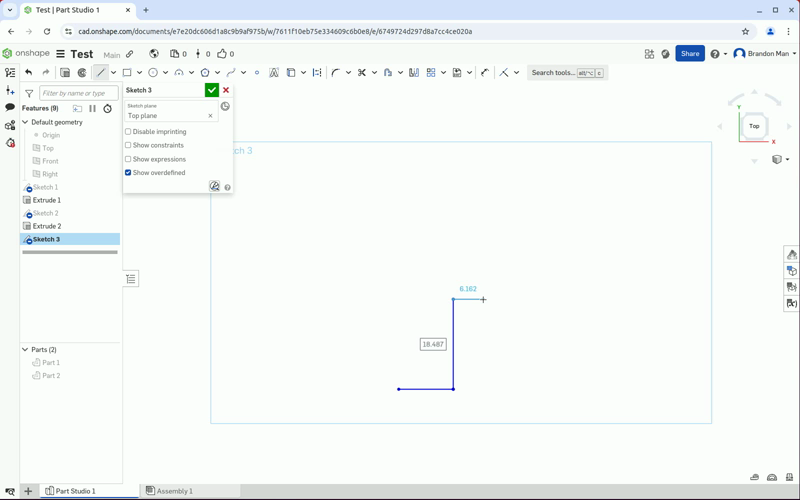
mouse_move(398, 299)
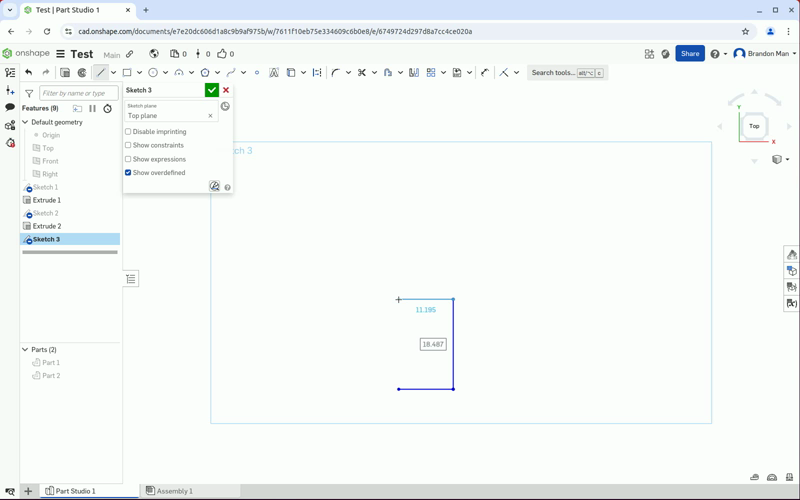
click(398, 299)
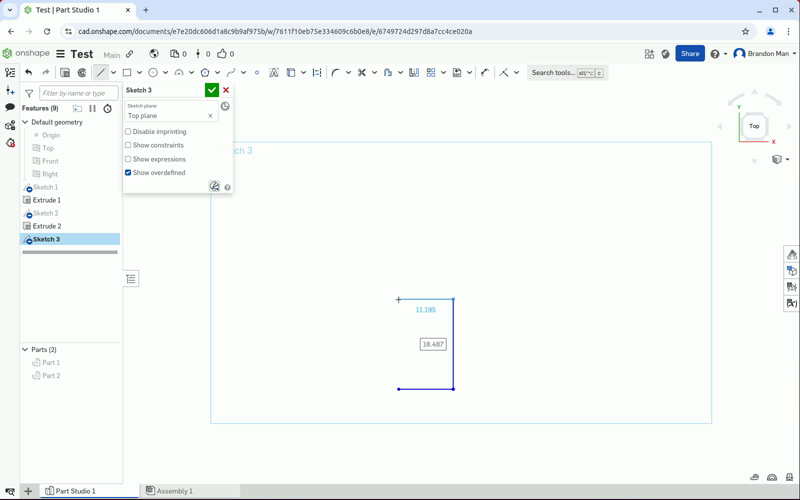
key_up(shift)
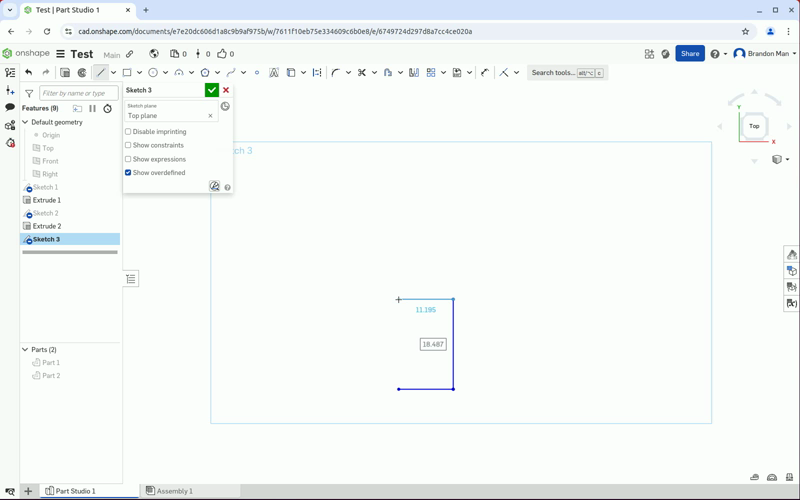
key_down(shift)
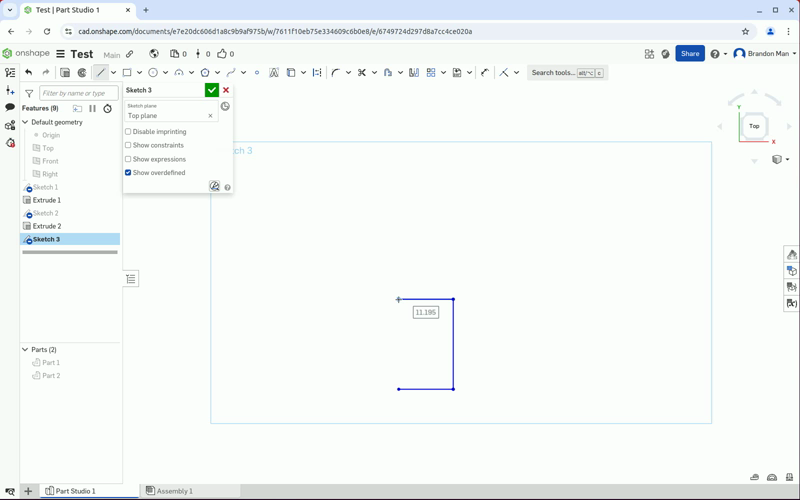
mouse_move(398, 389)
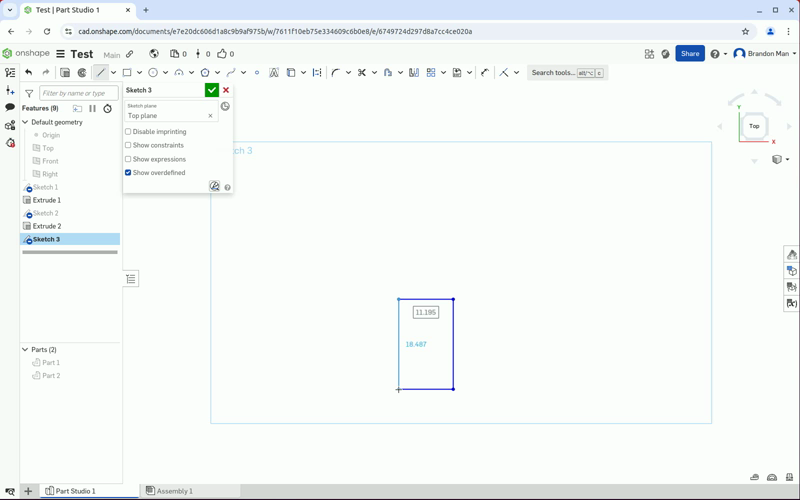
key_up(shift)
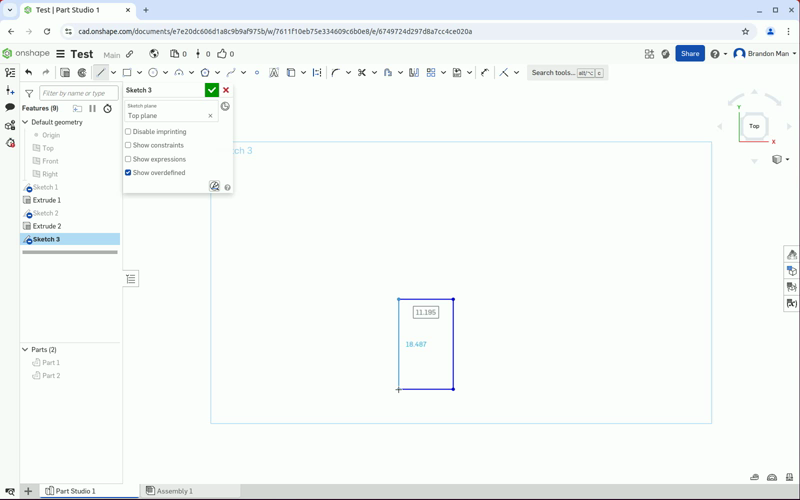
click(398, 389)
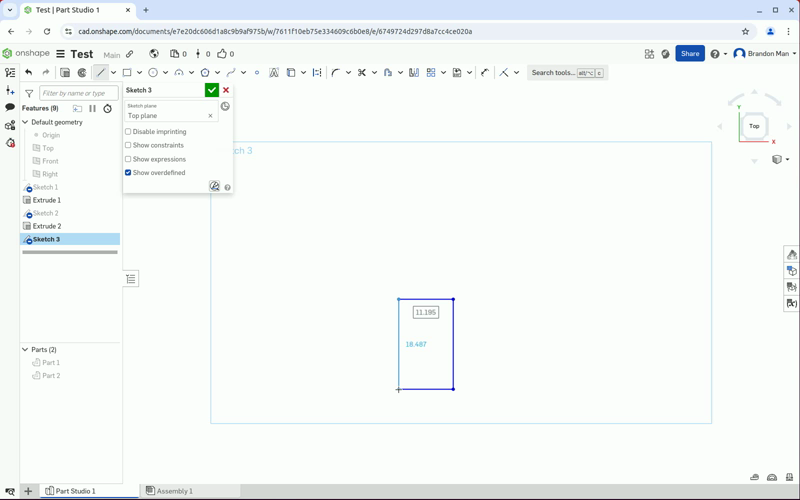
key(esc)
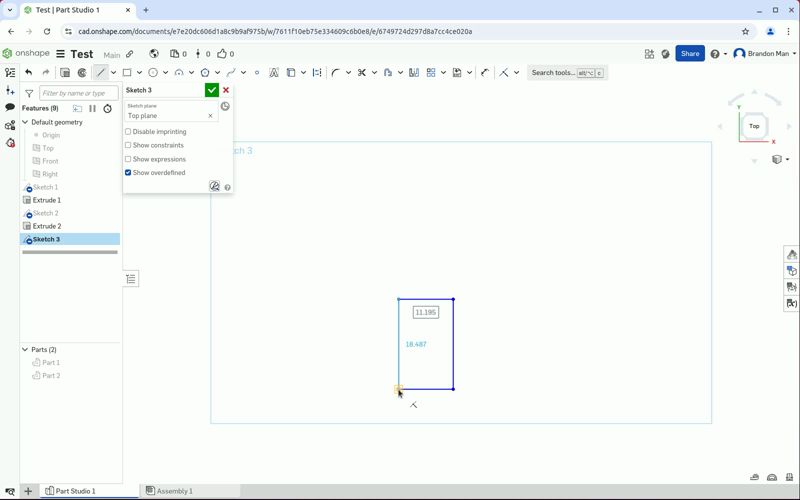
mouse_move(441, 363)
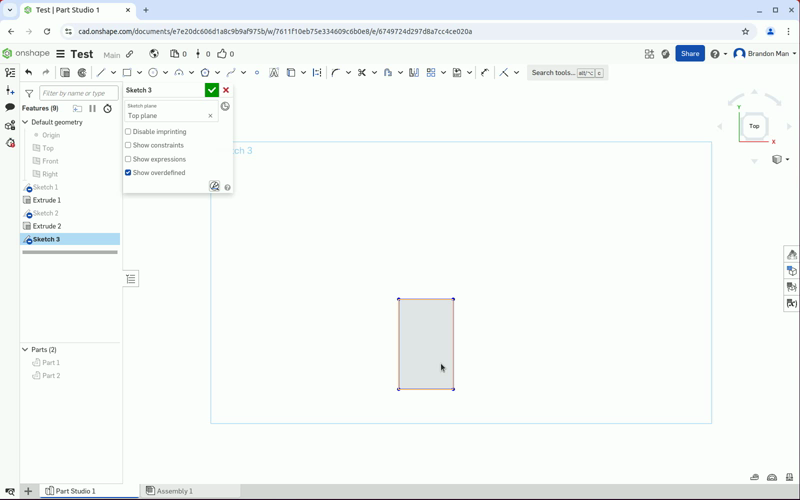
click(441, 363)
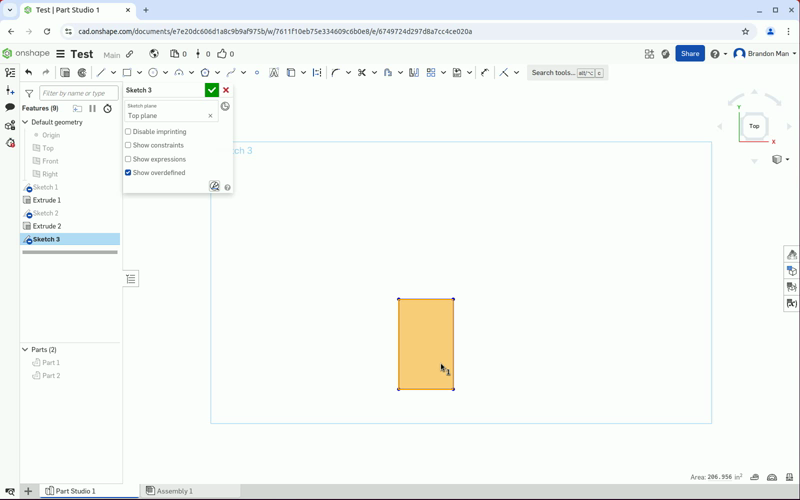
mouse_move(73, 352)
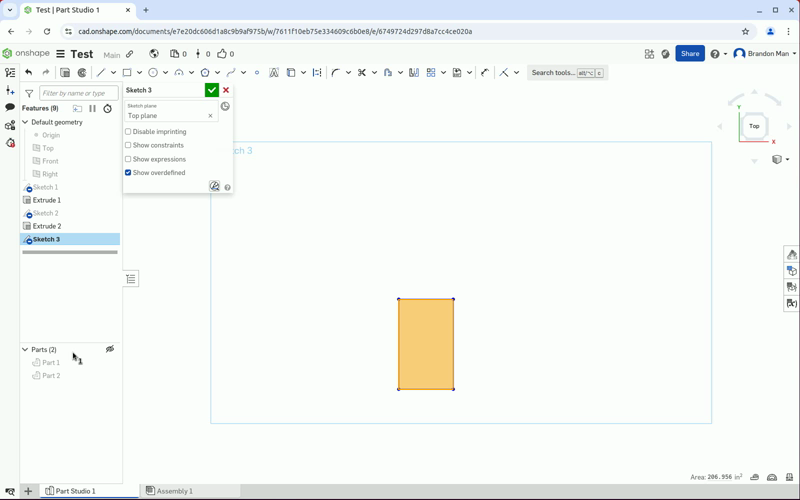
key(shift+y)
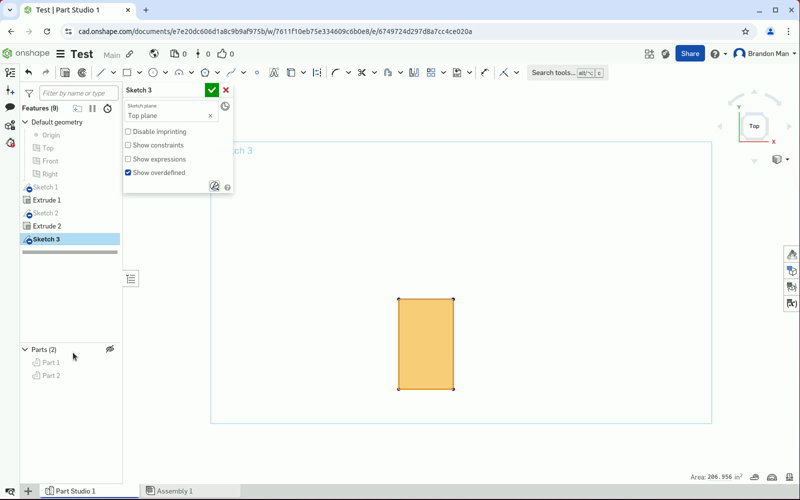
key(shift+e)
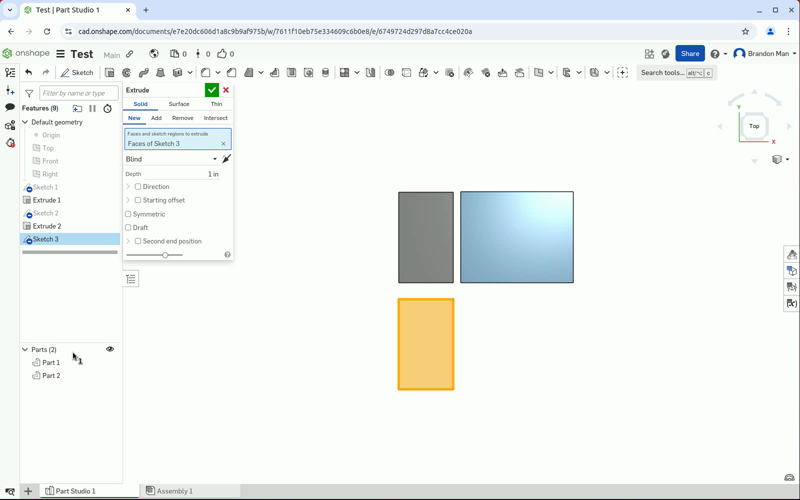
mouse_move(143, 106)
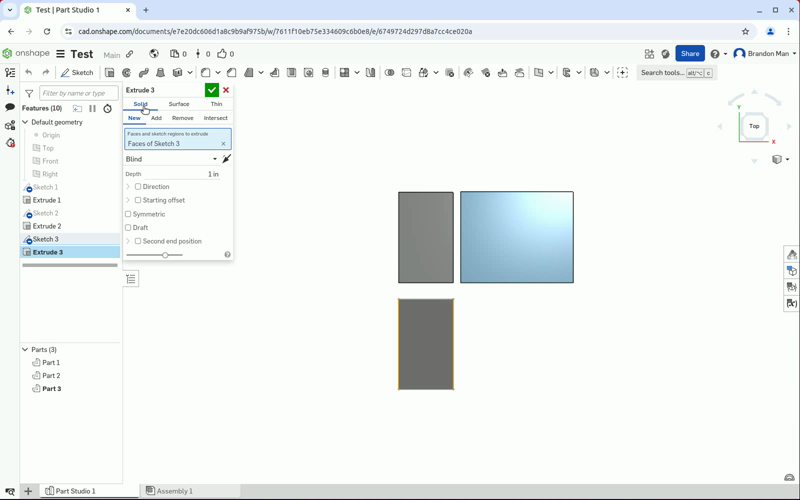
click(143, 106)
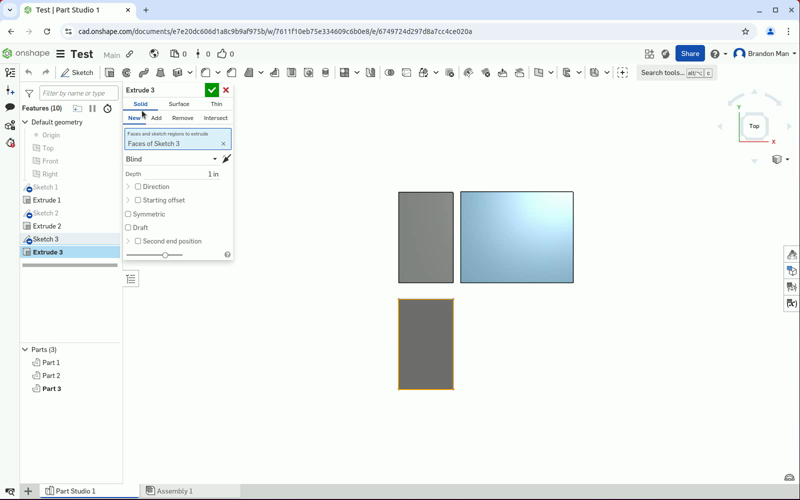
mouse_move(137, 120)
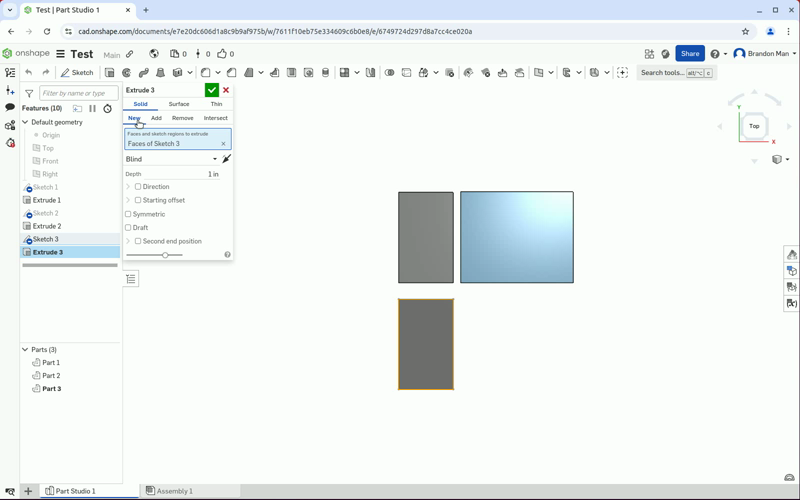
click(137, 120)
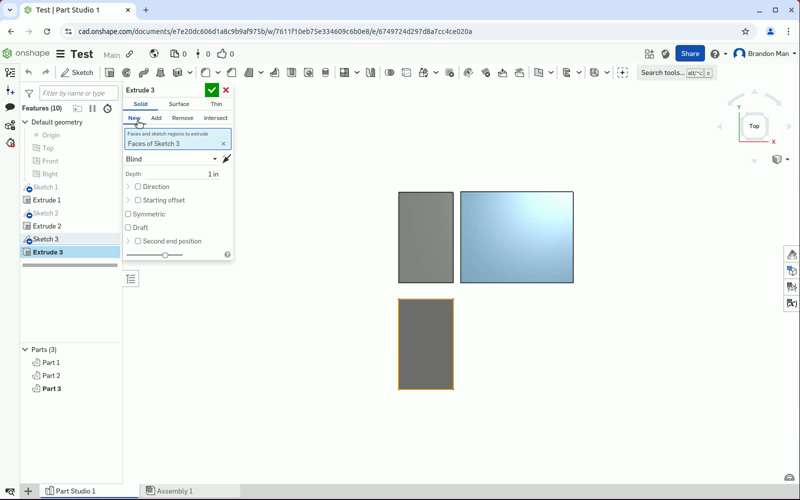
key(tab, 4)
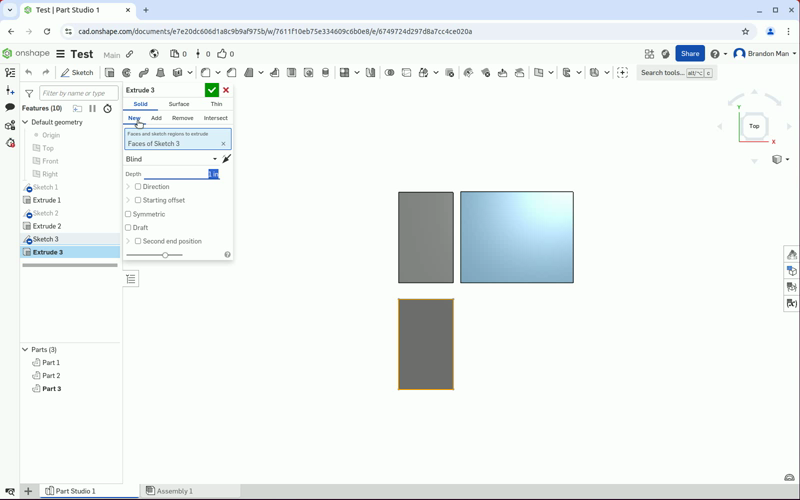
text(0.963)
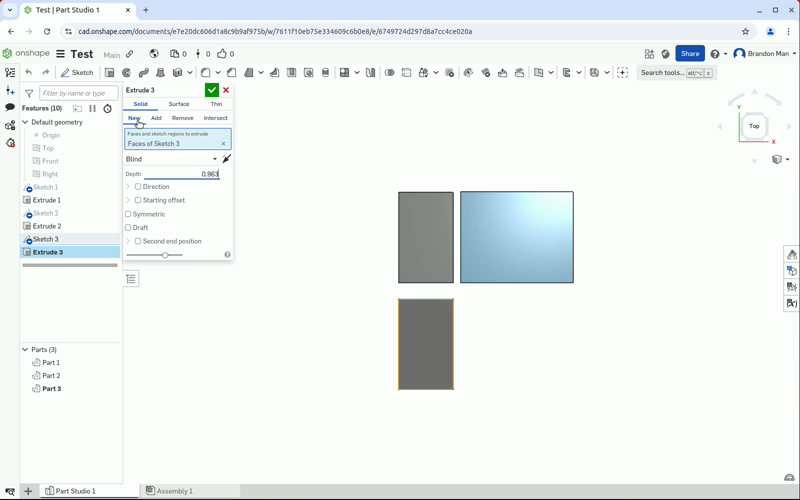
key(enter)
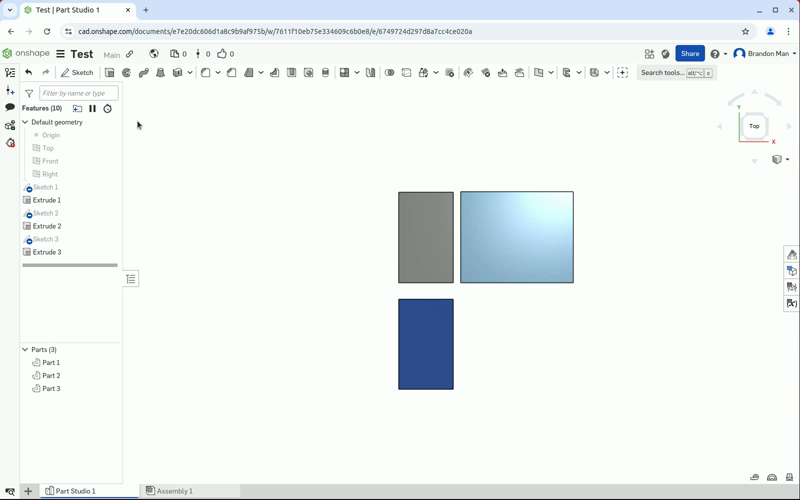
key(shift+h)
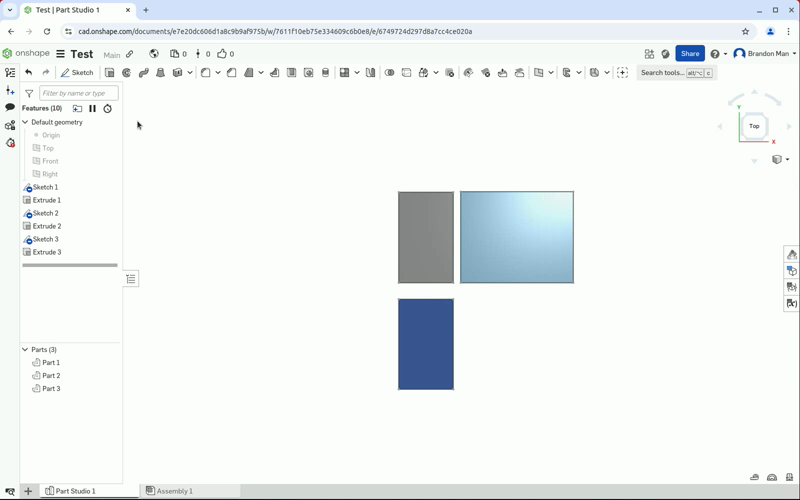
key(shift+h)
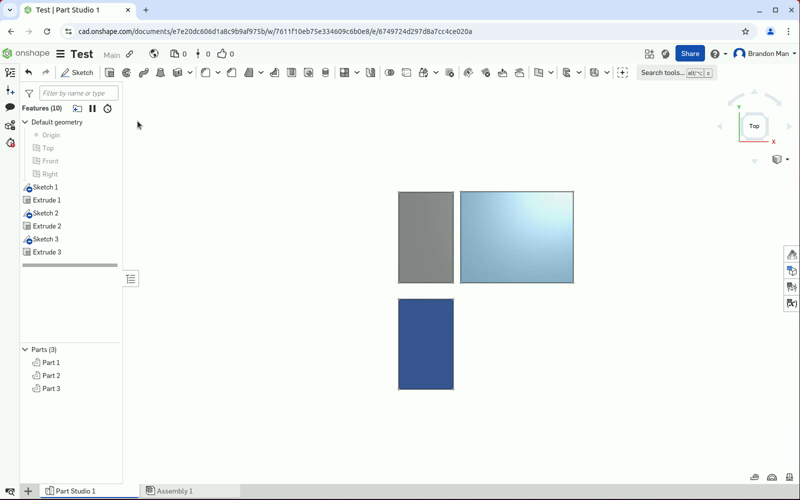
key(shift+7)
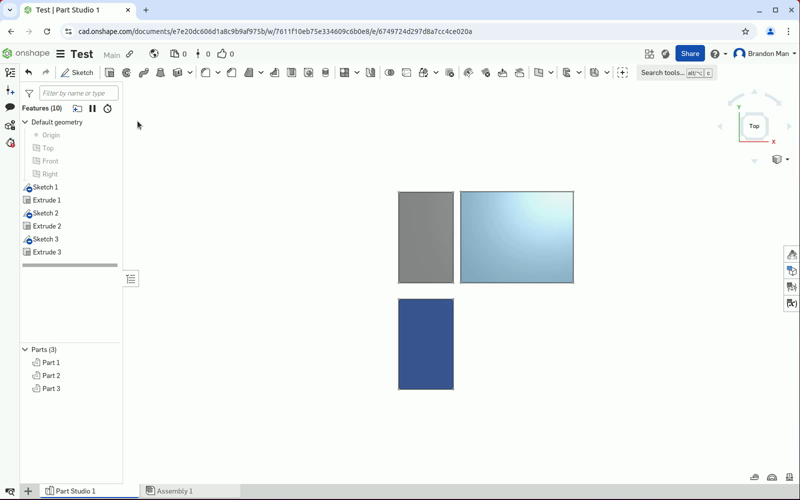
key(up, 3)
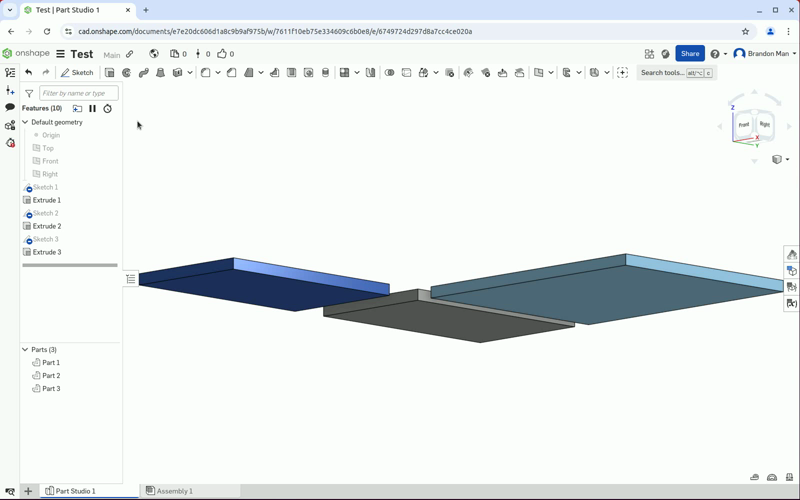
key(left, 3)
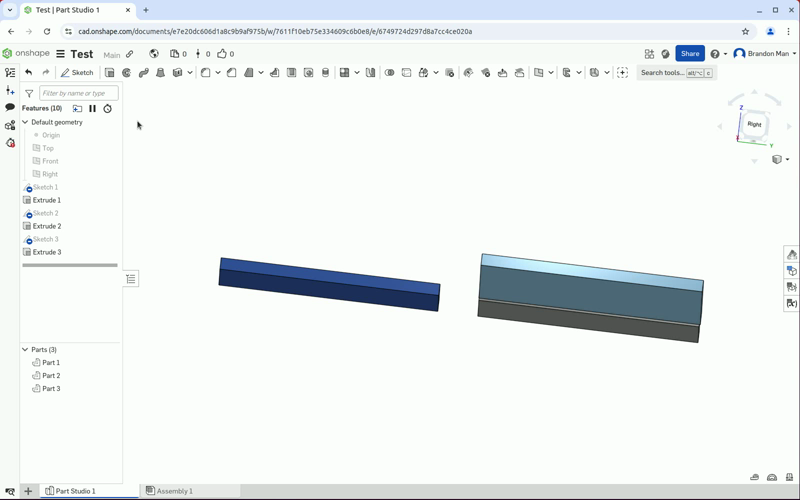
key(right, 3)
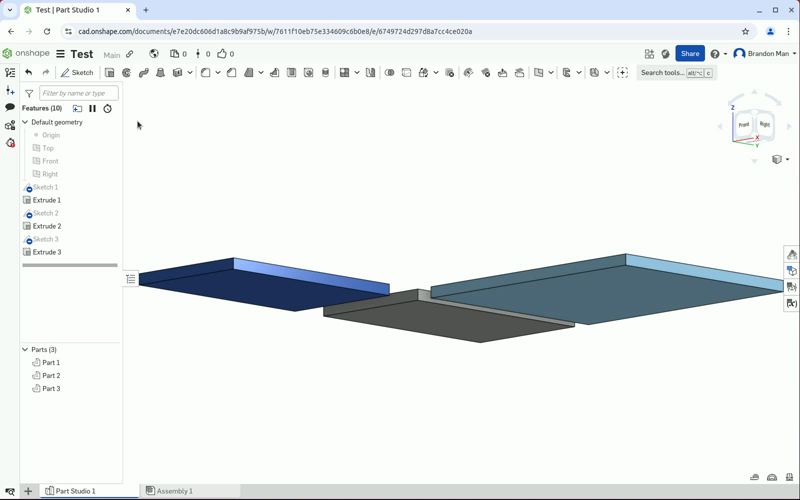
key(down, 3)
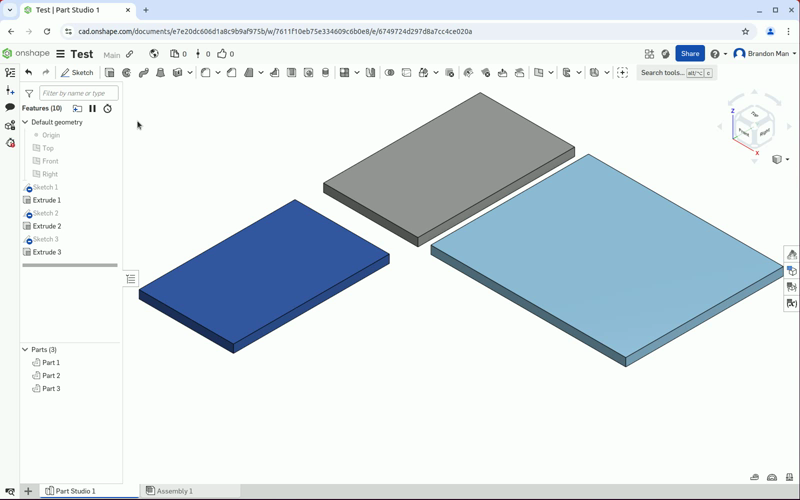
mouse_move(73, 189)
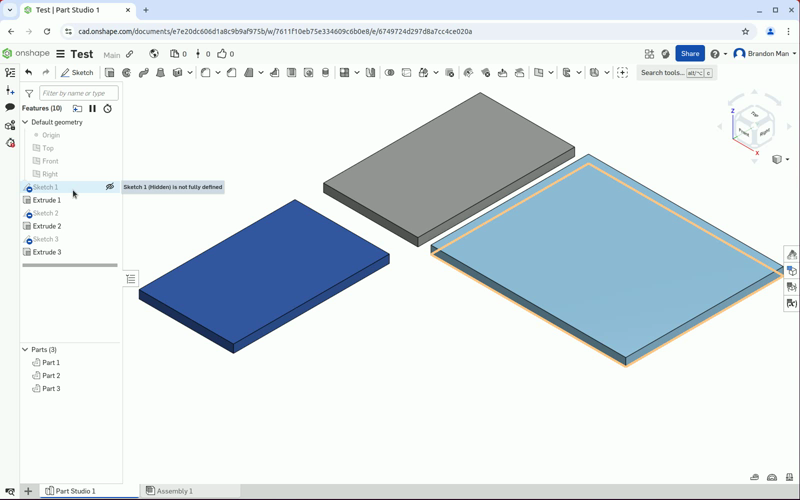
click(73, 189)